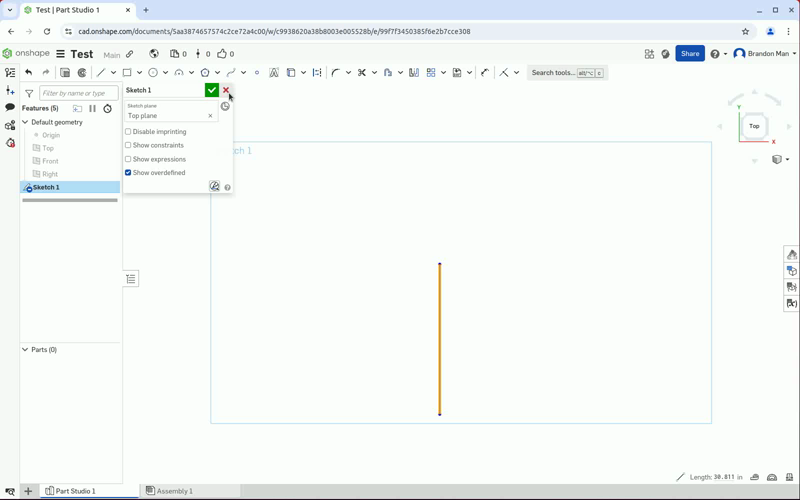
key(shift+h)
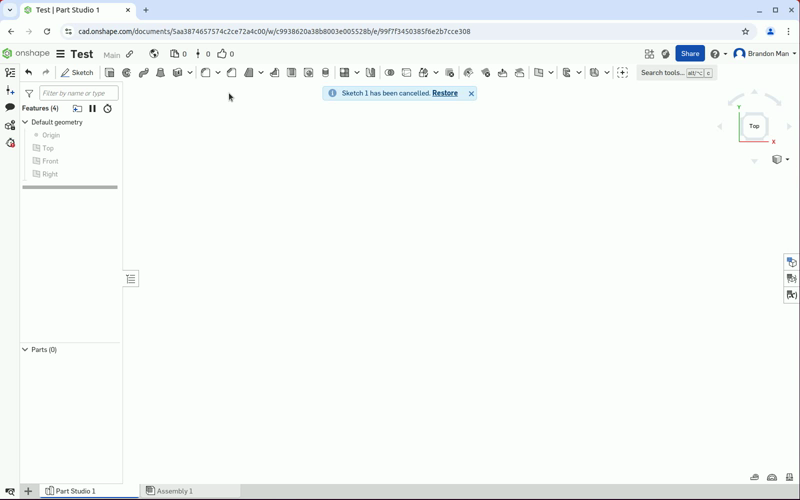
mouse_move(73, 352)
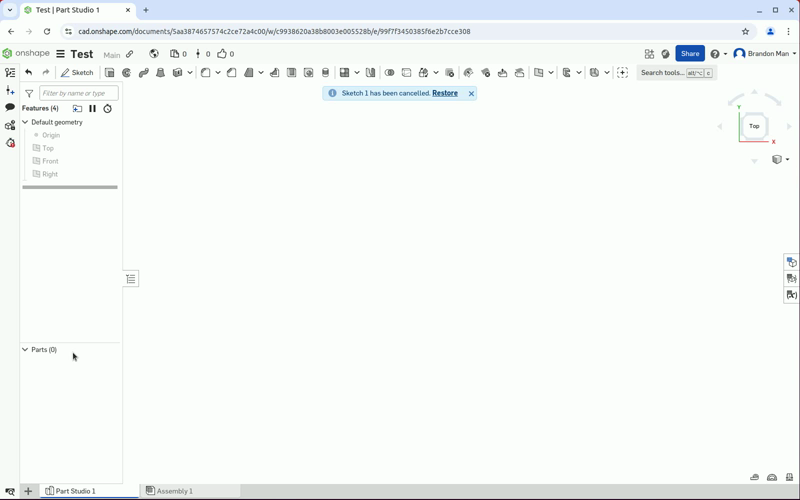
key(y)
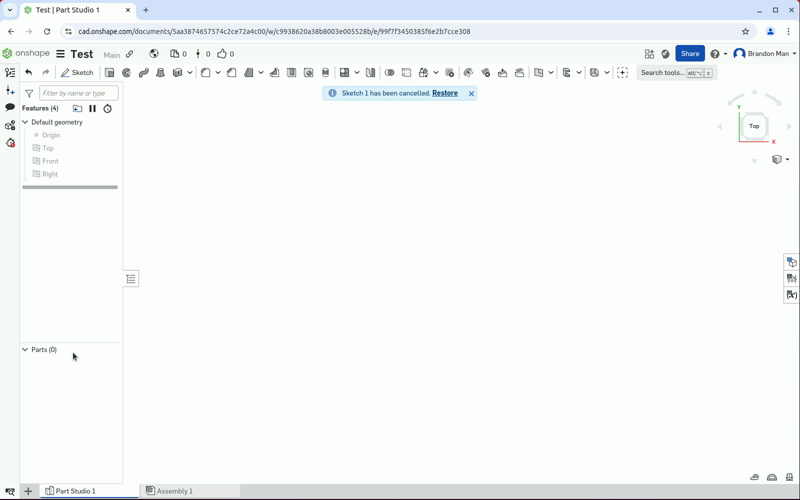
key(shift+p)
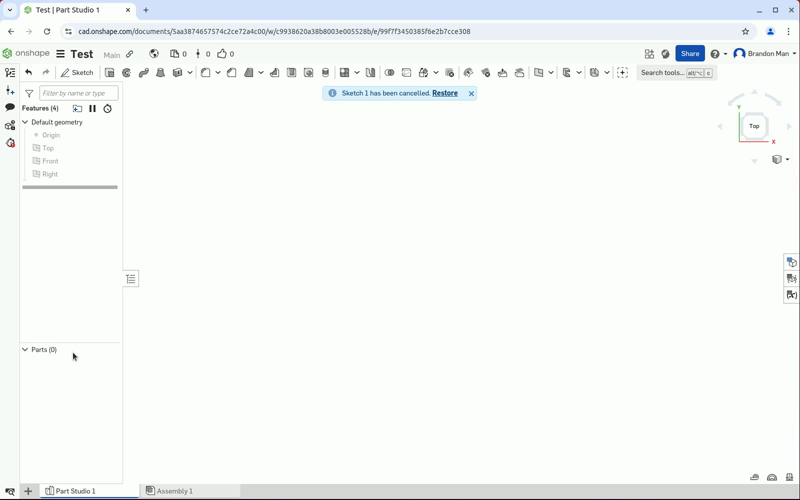
key(space)
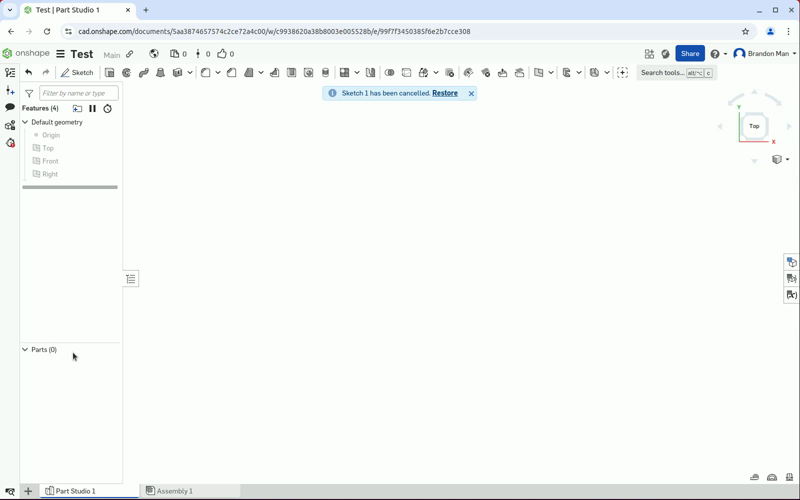
key_down(shift)
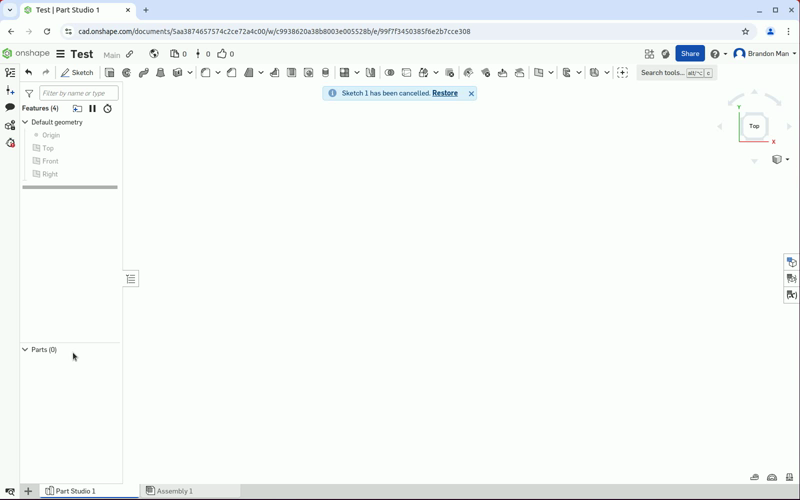
key(up)
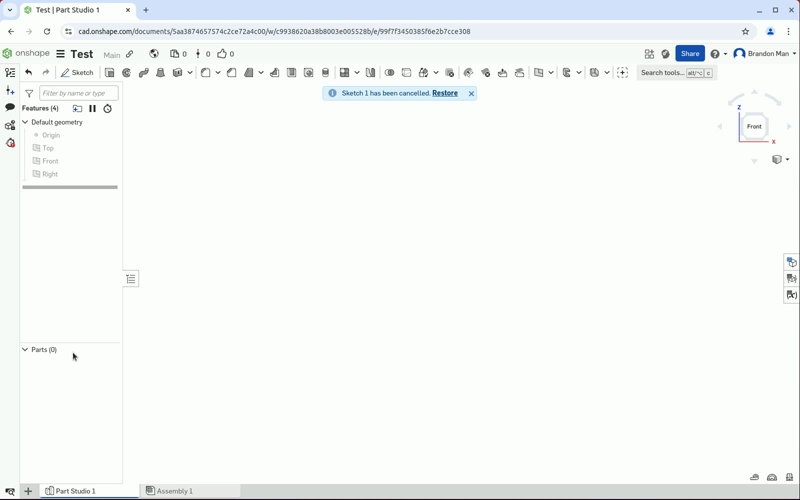
key_up(shift)
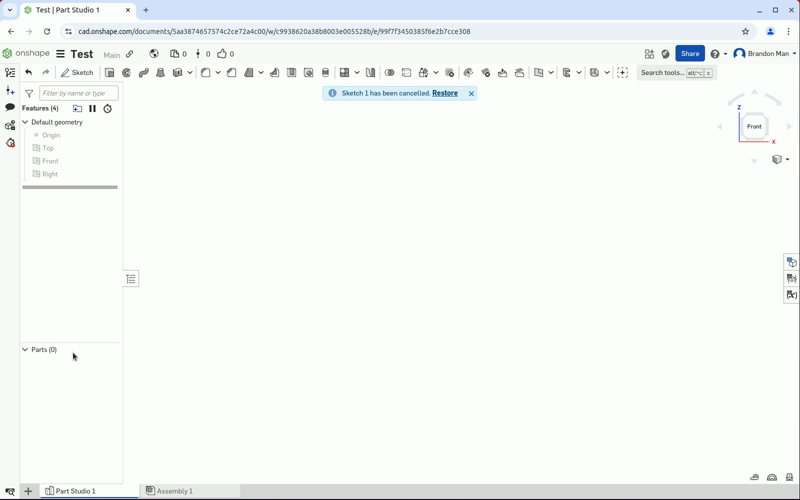
mouse_move(73, 352)
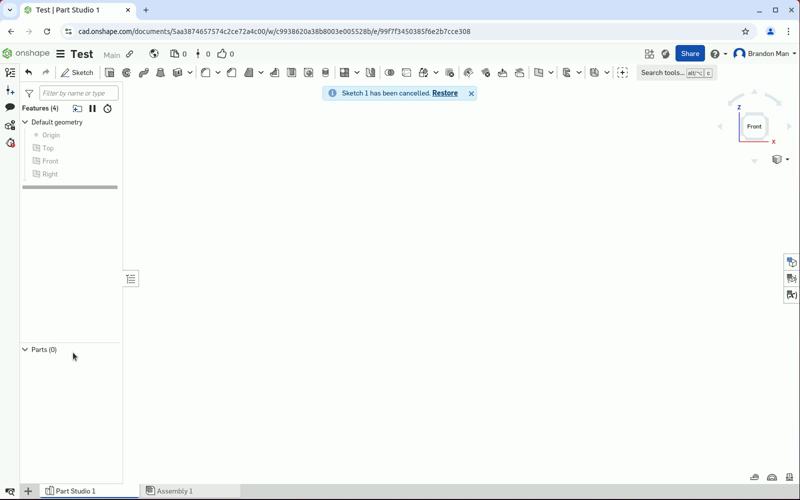
key(shift+y)
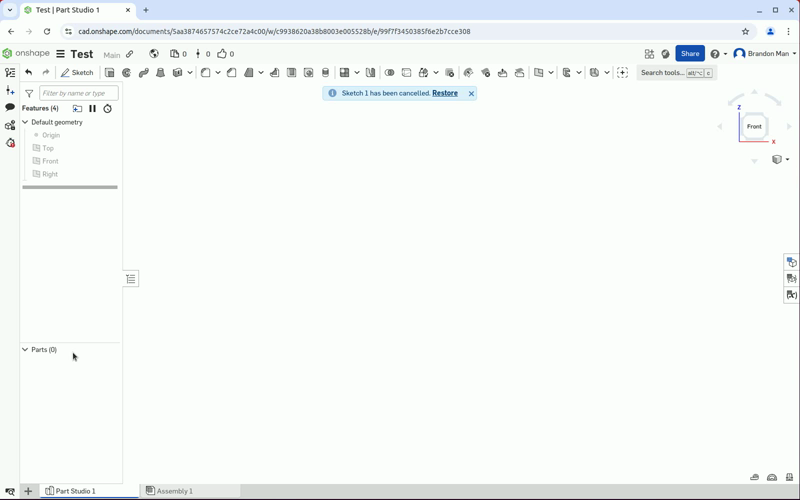
key(shift+s)
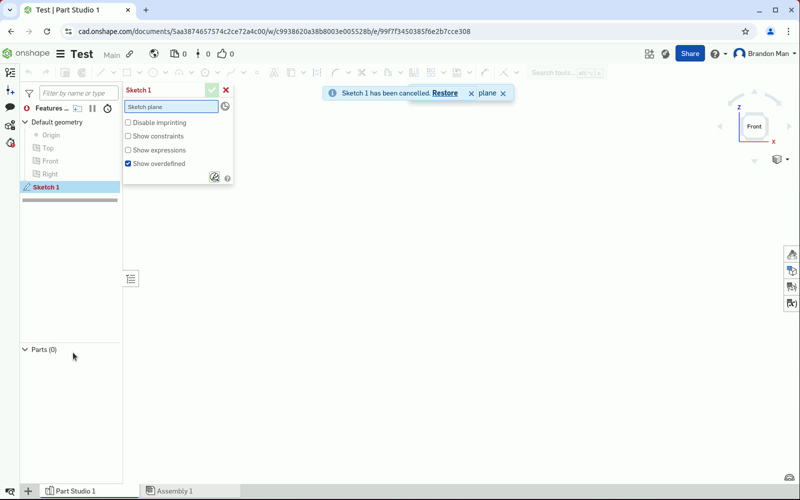
mouse_move(73, 163)
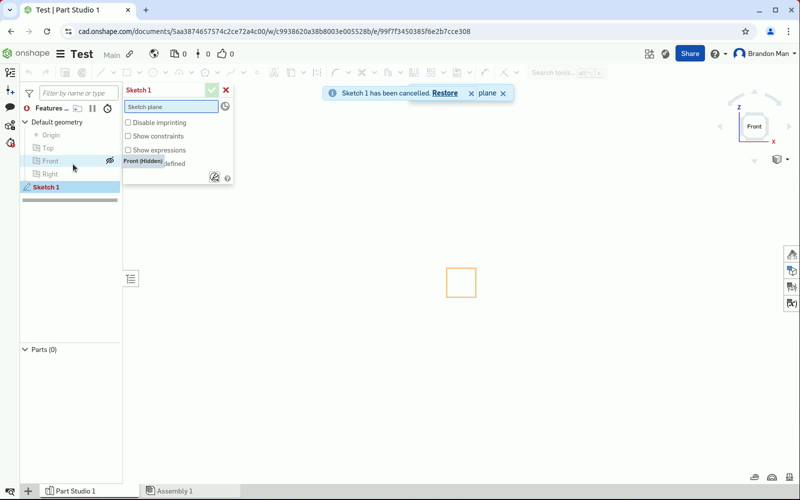
click(73, 163)
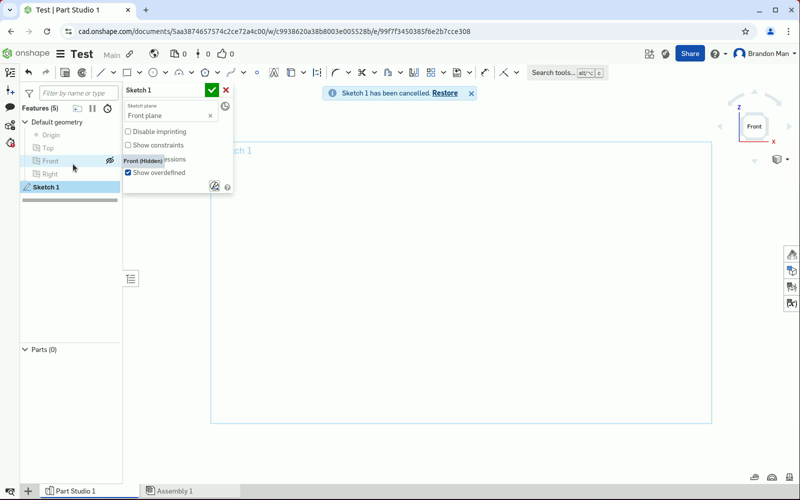
mouse_move(73, 352)
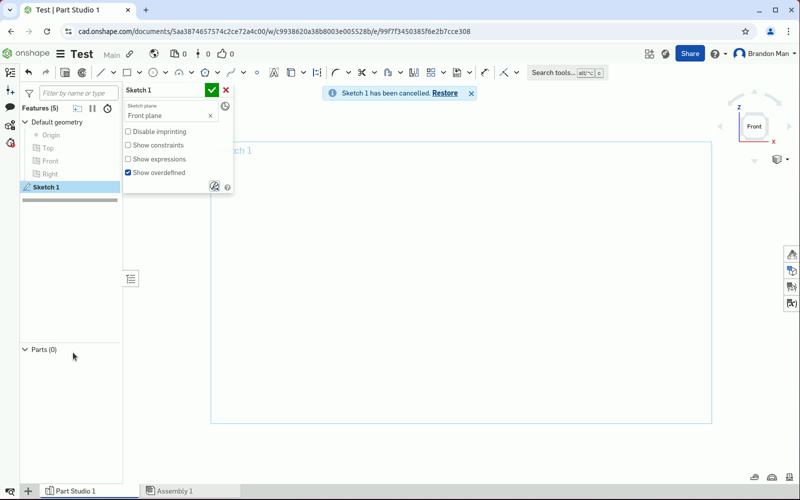
key(y)
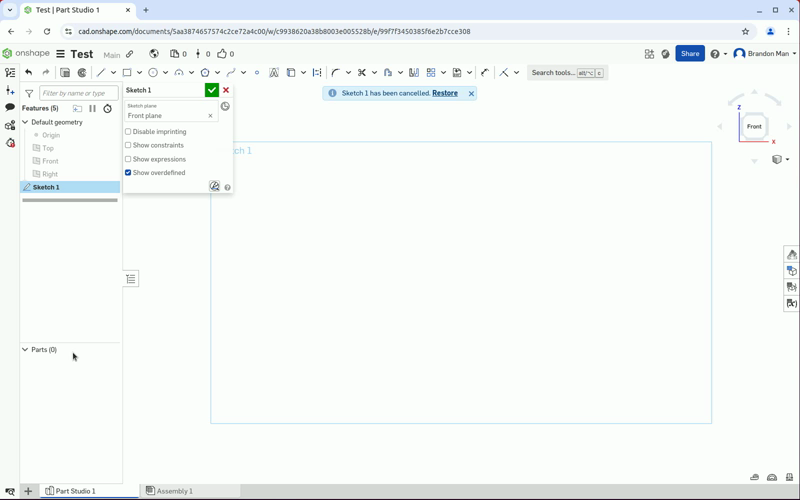
key(l)
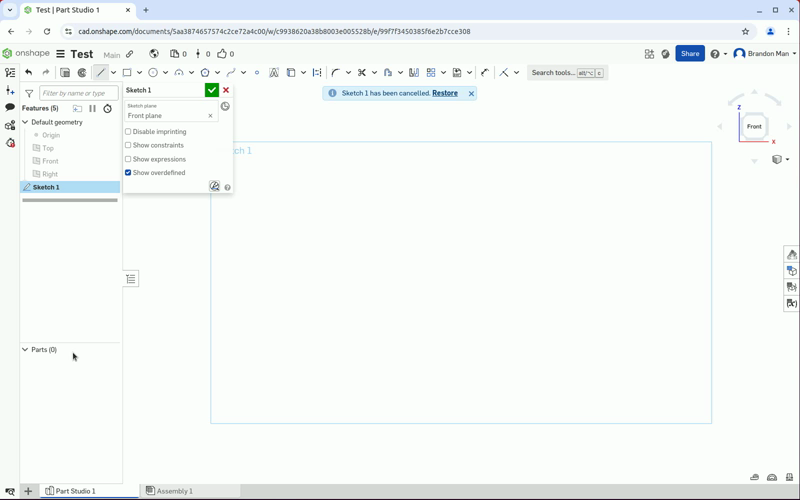
key_down(shift)
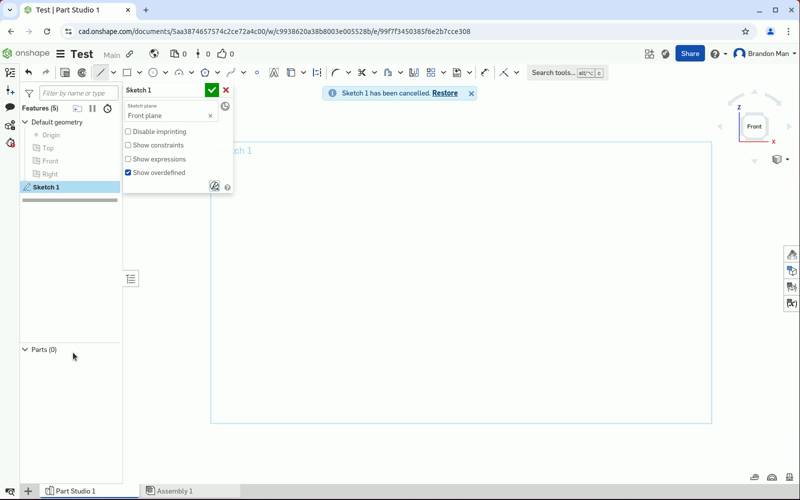
mouse_move(460, 207)
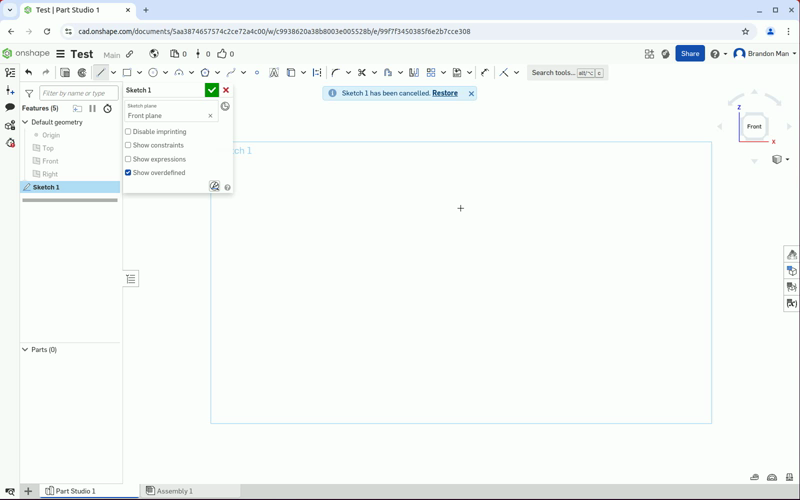
click(460, 207)
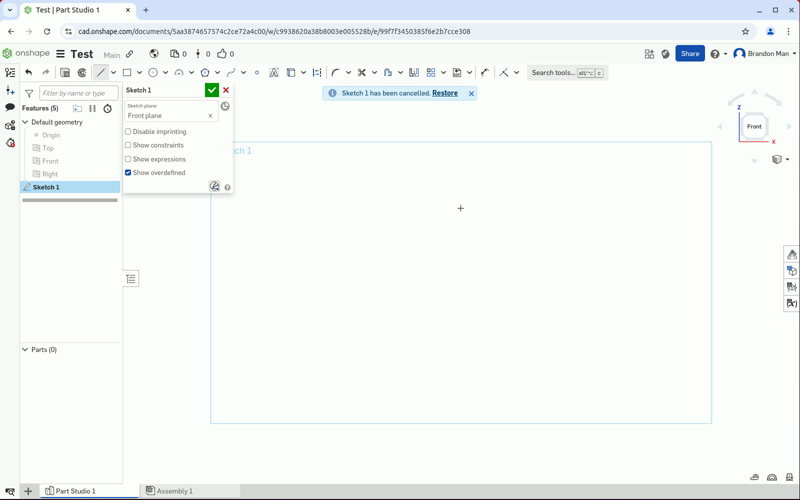
key_up(shift)
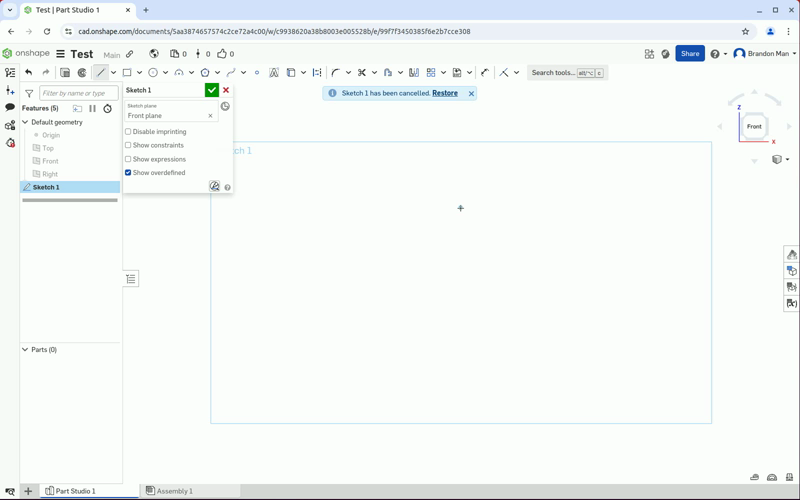
key_down(shift)
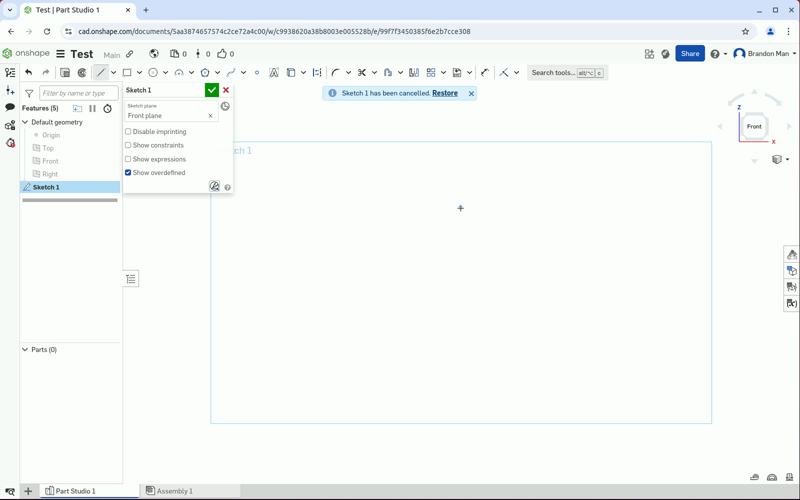
mouse_move(548, 283)
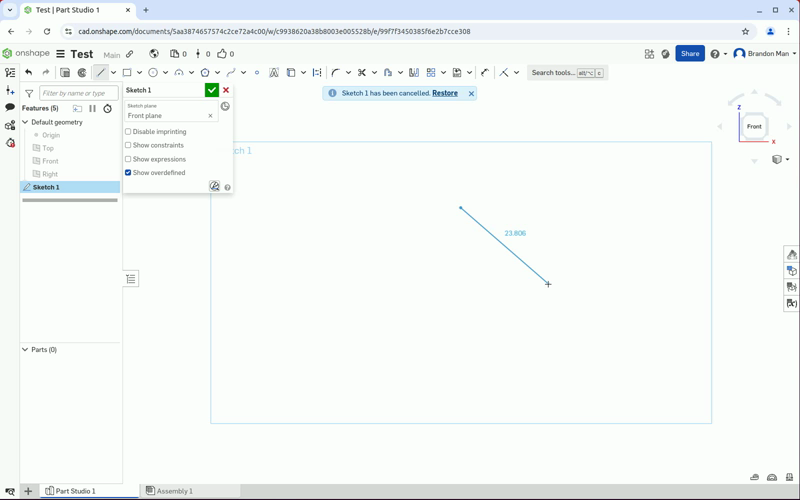
click(548, 283)
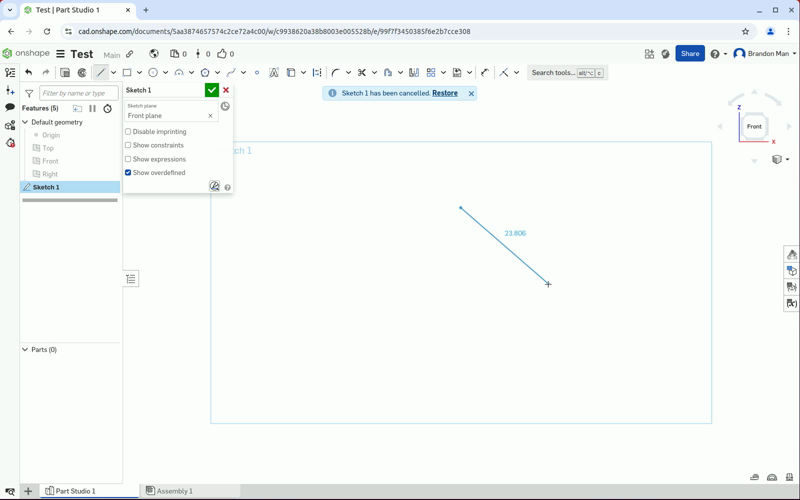
key_up(shift)
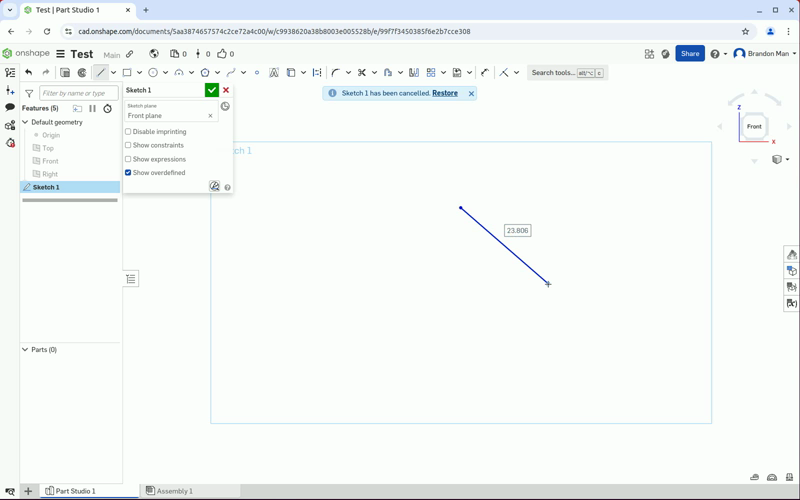
key_down(shift)
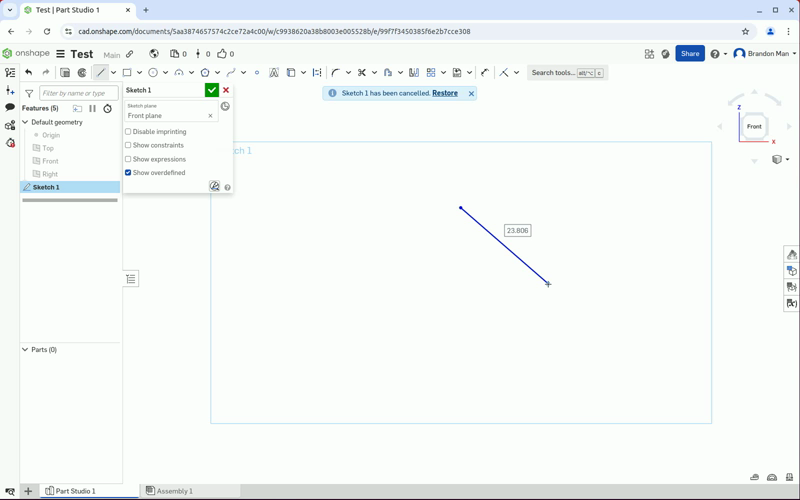
mouse_move(578, 283)
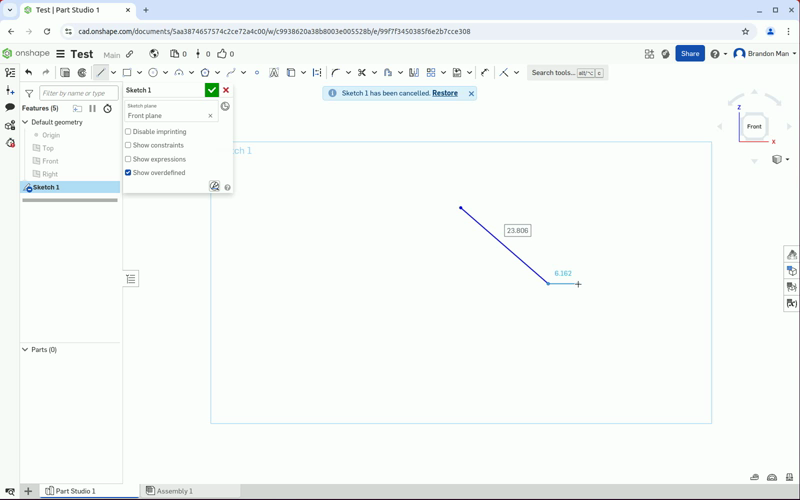
mouse_move(573, 283)
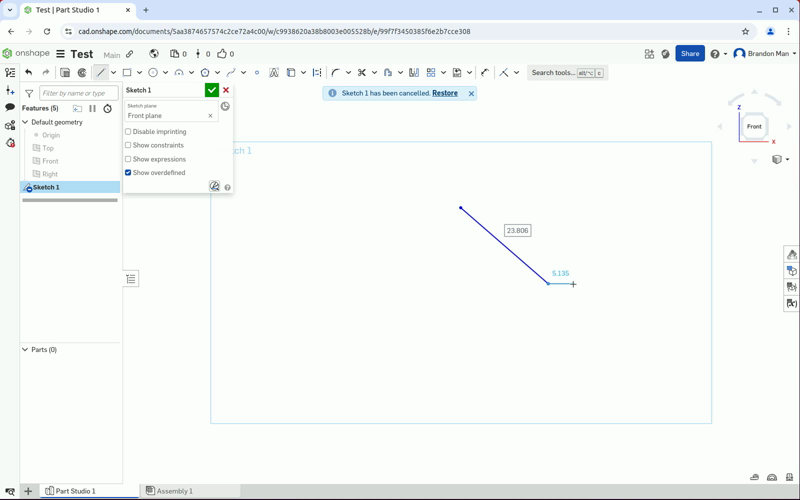
click(573, 283)
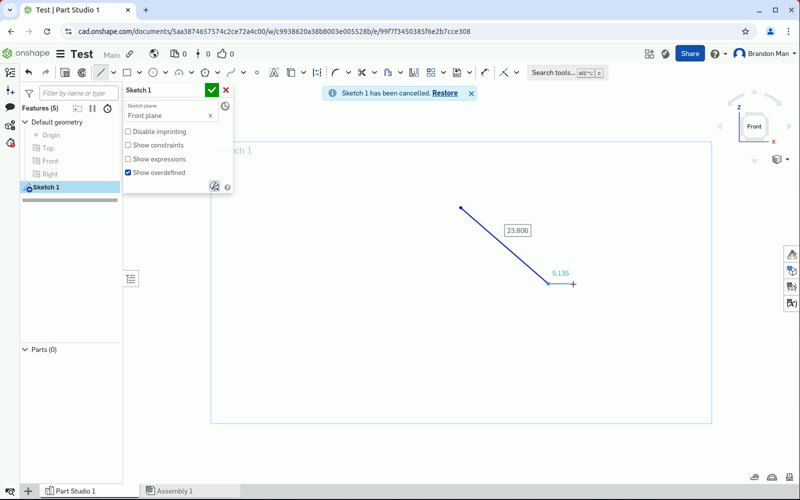
key_up(shift)
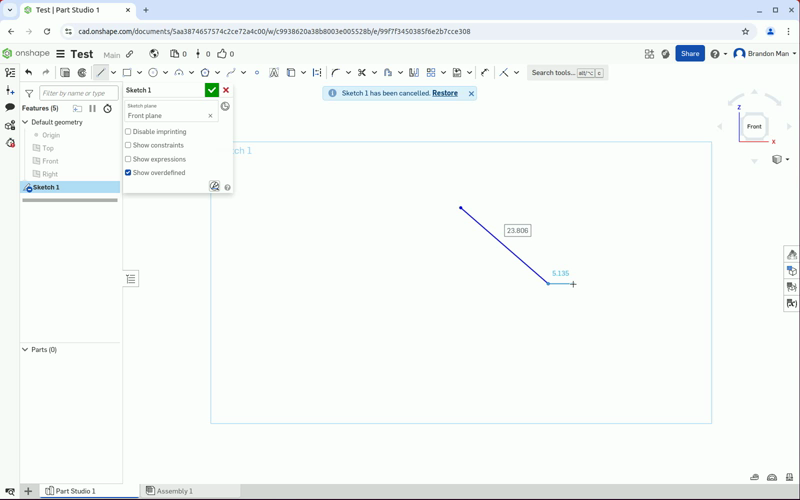
key_down(shift)
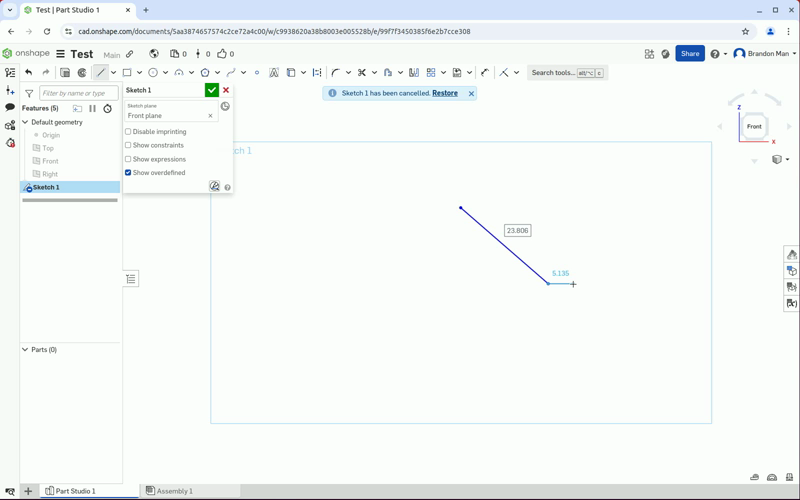
mouse_move(460, 186)
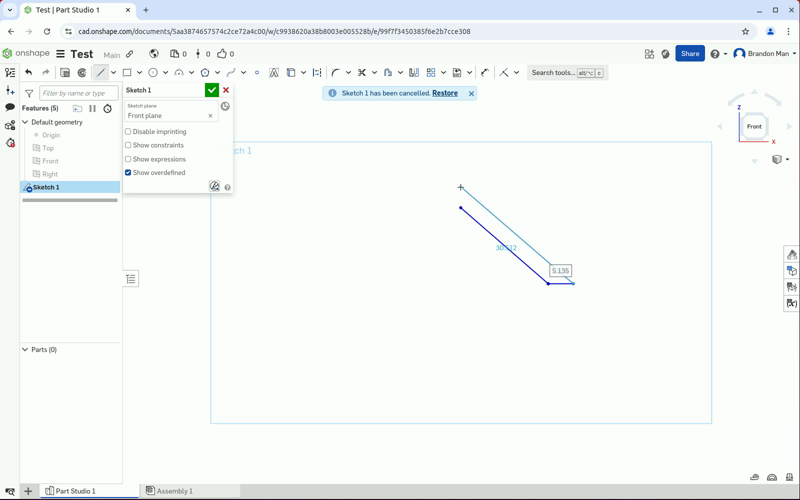
click(460, 186)
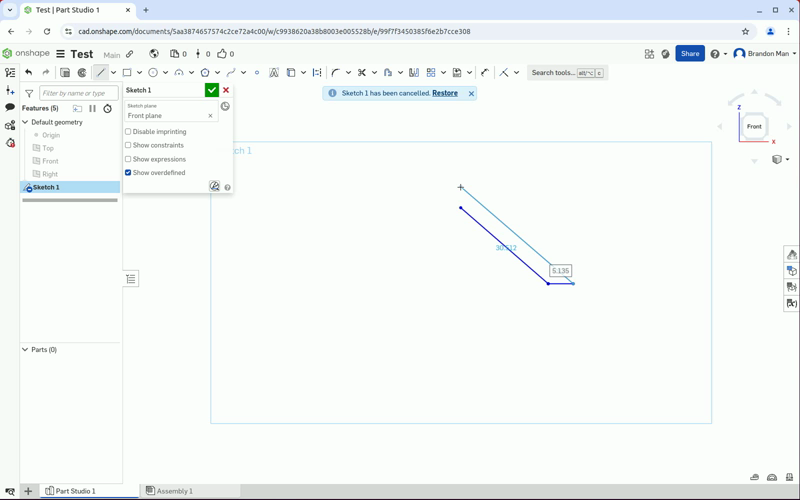
key_up(shift)
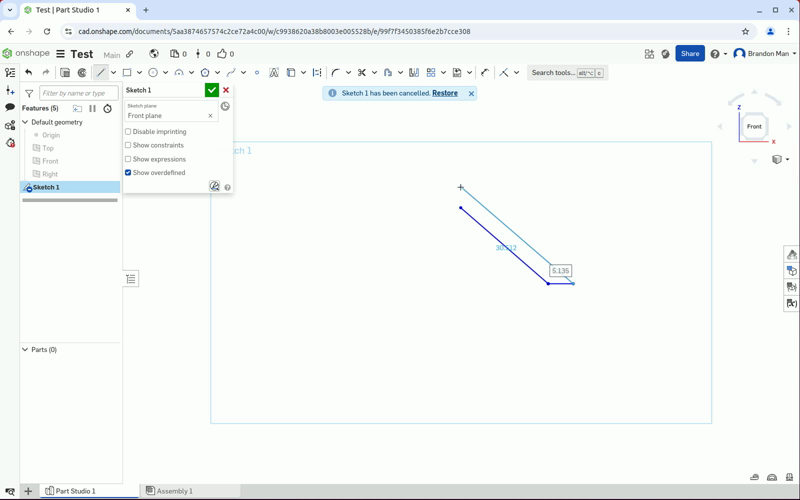
mouse_move(490, 186)
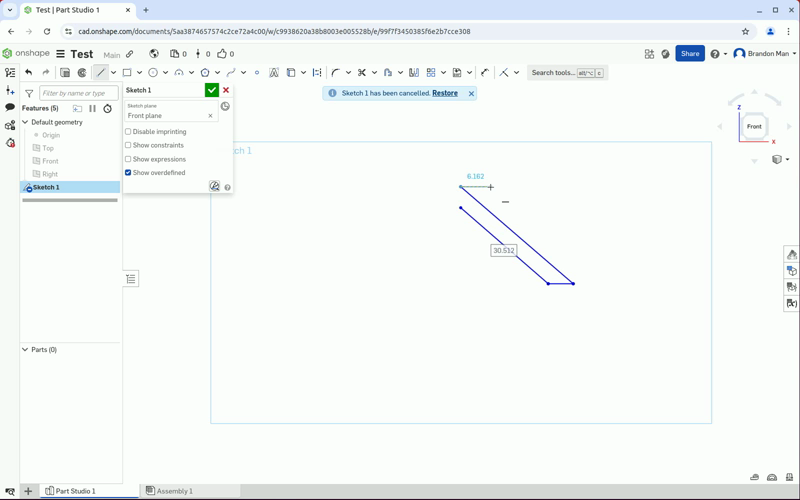
key_down(shift)
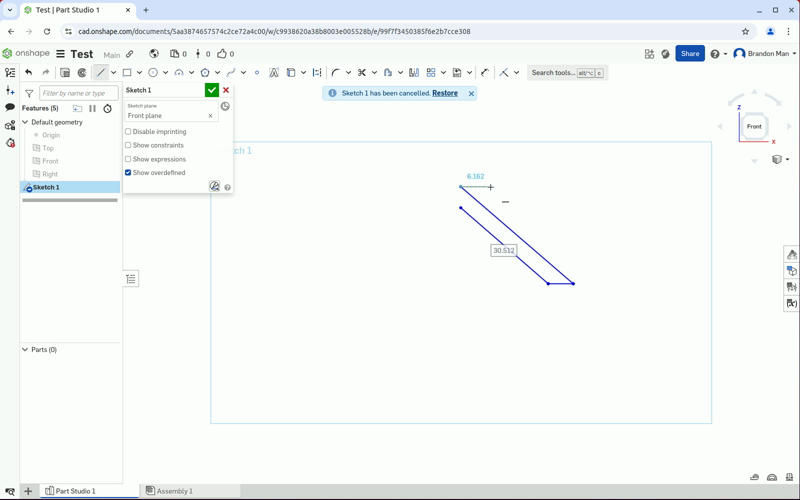
mouse_move(460, 207)
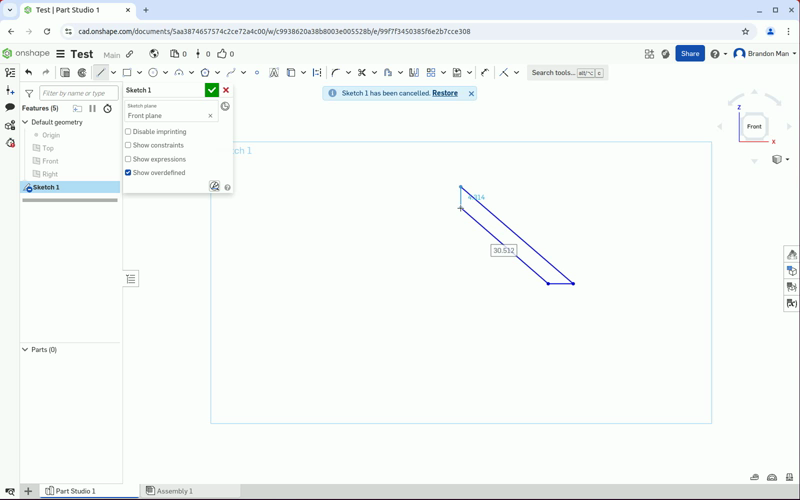
key_up(shift)
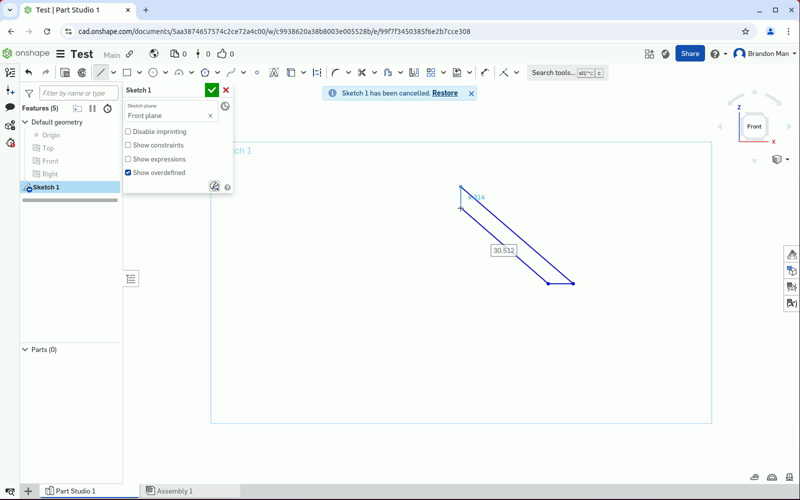
click(460, 207)
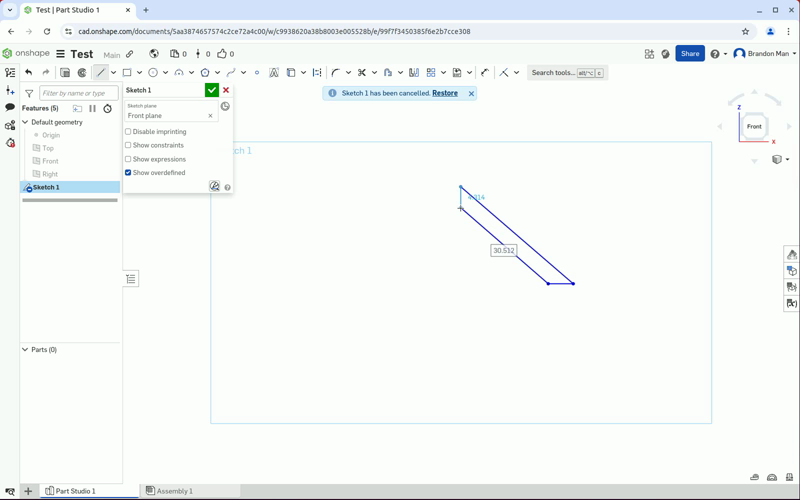
key(esc)
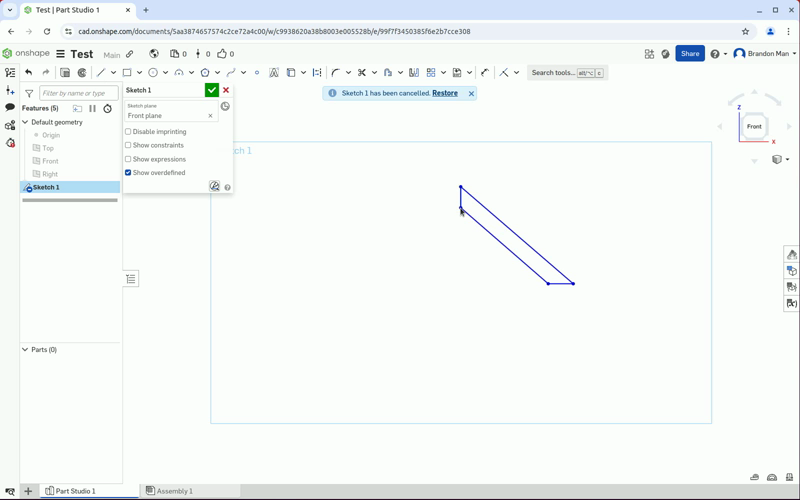
mouse_move(546, 270)
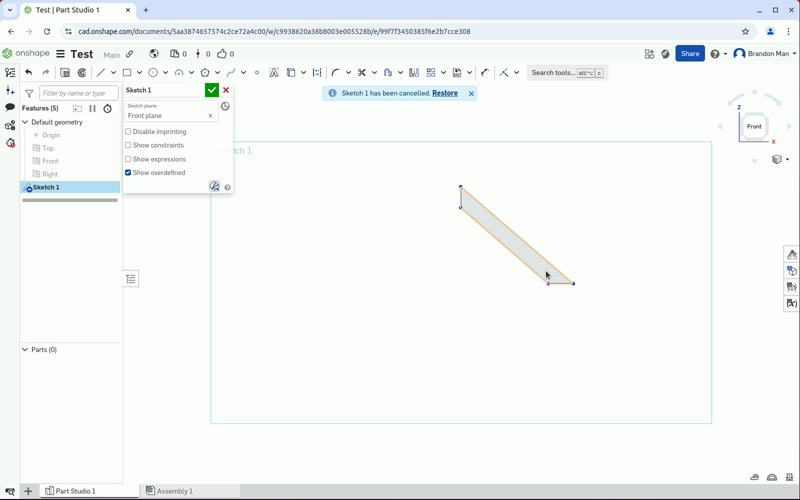
click(546, 270)
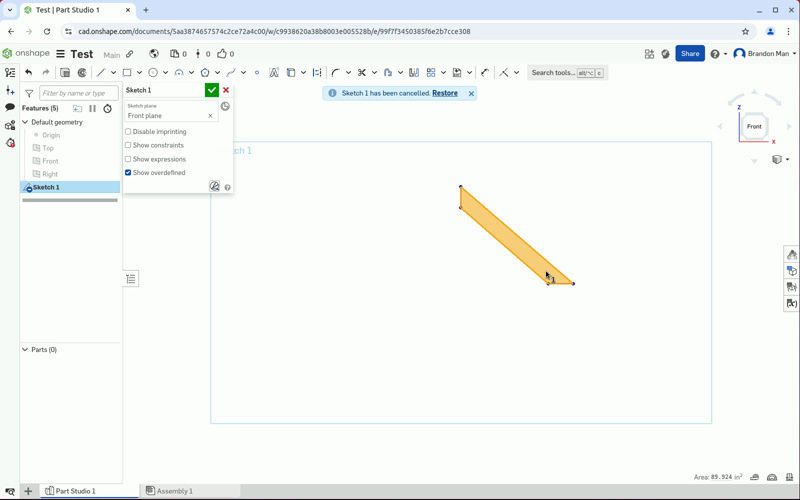
mouse_move(73, 352)
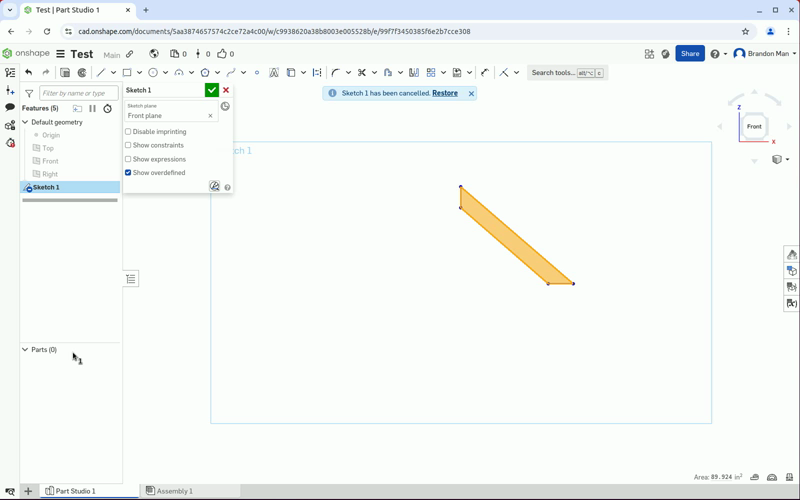
key(shift+y)
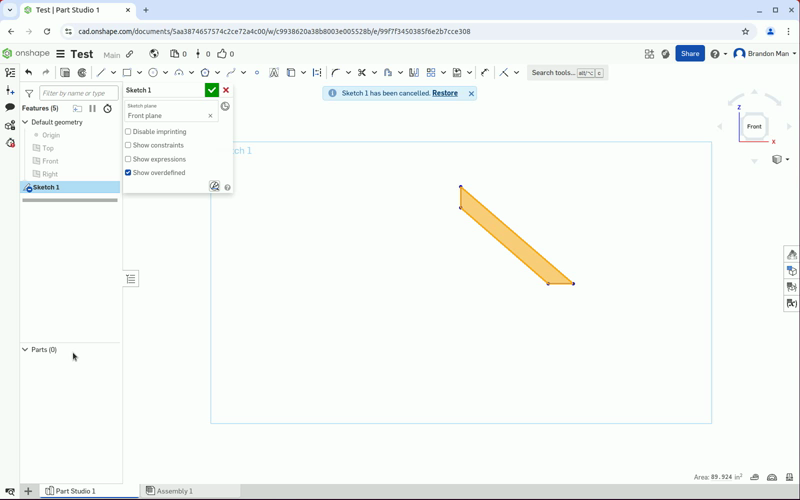
key(shift+e)
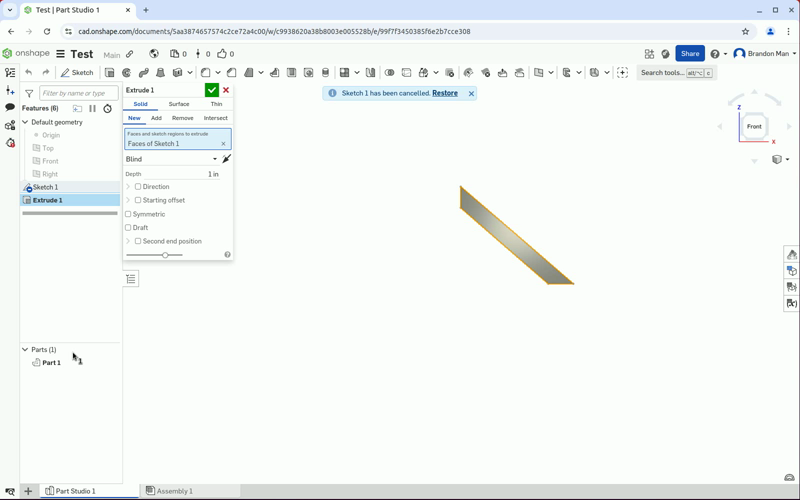
mouse_move(143, 106)
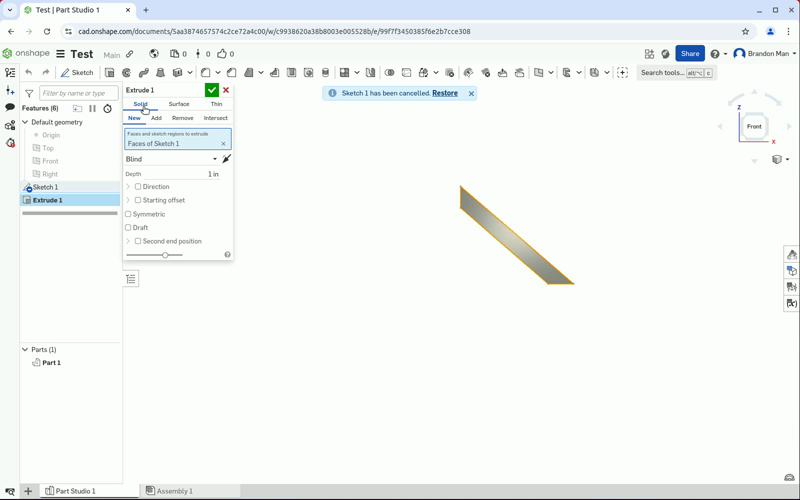
click(143, 106)
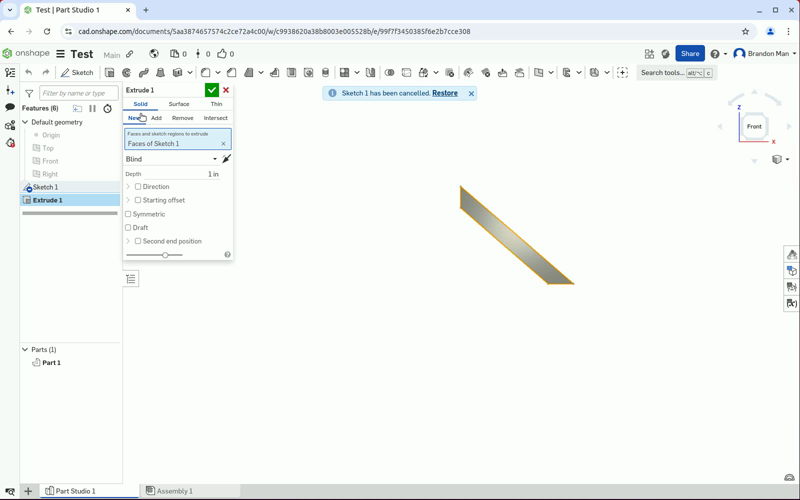
mouse_move(137, 120)
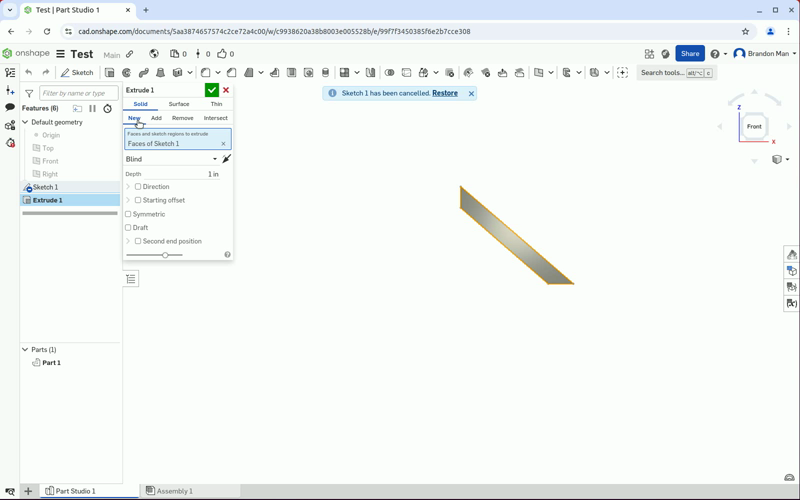
click(137, 120)
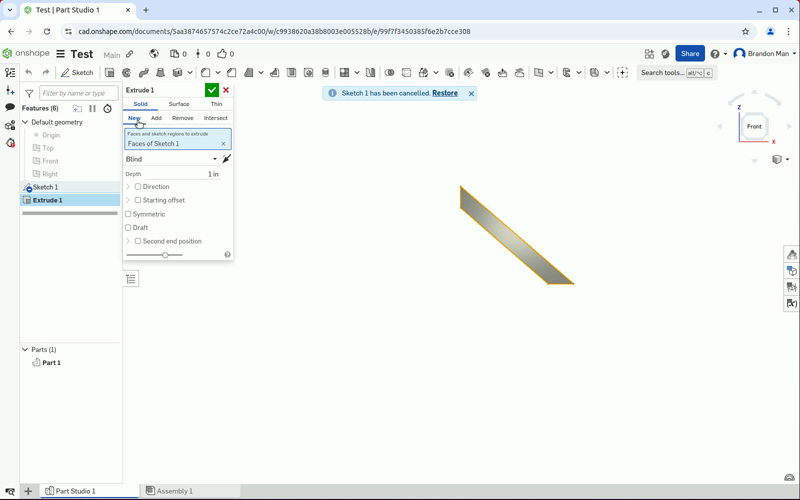
key(tab, 4)
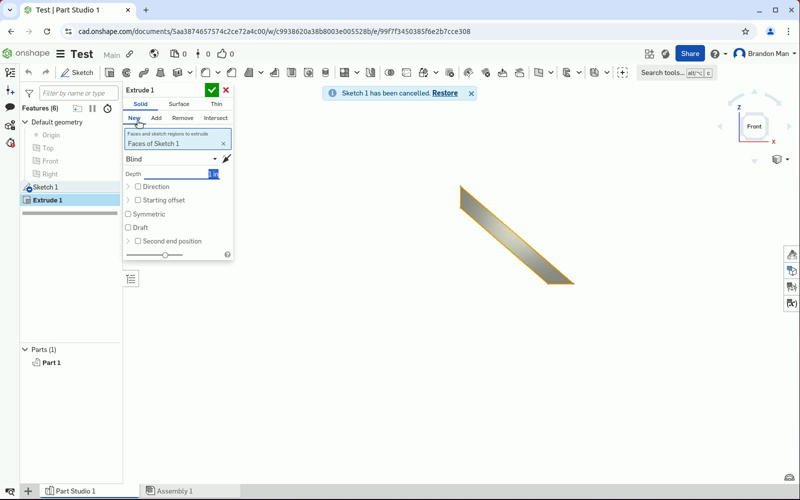
text(19.738)
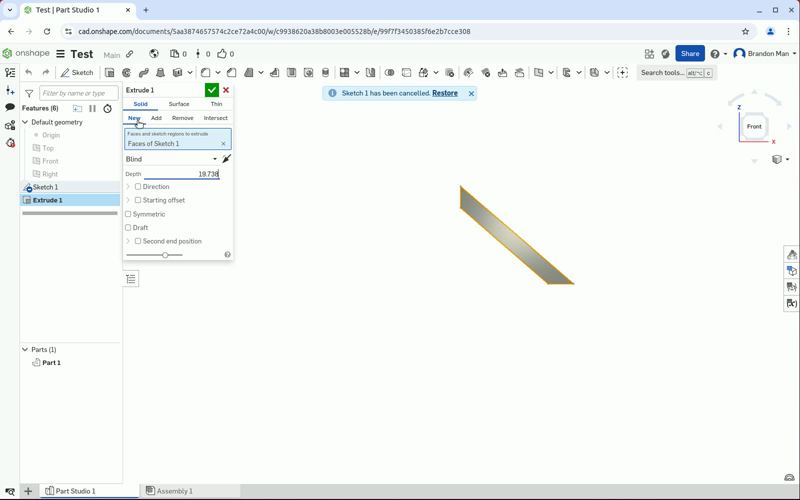
key(tab, 3)
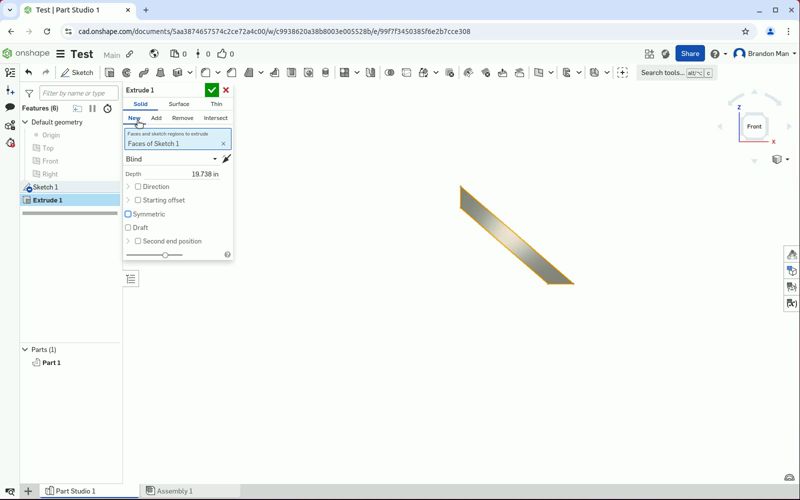
key(space)
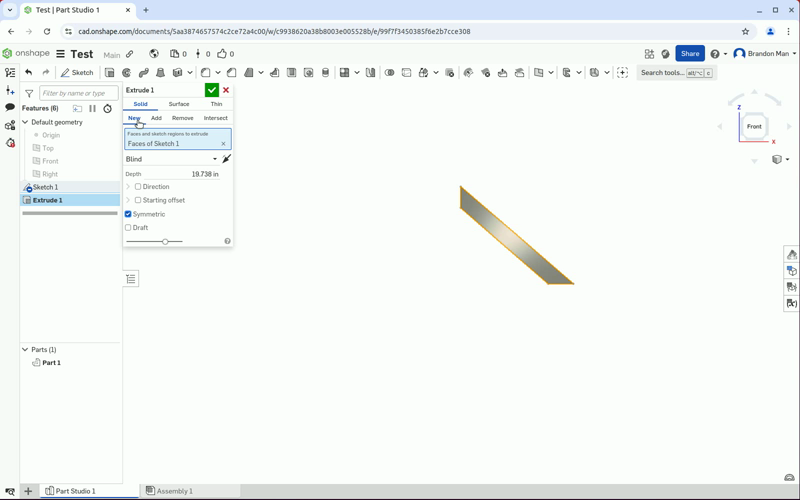
key(enter)
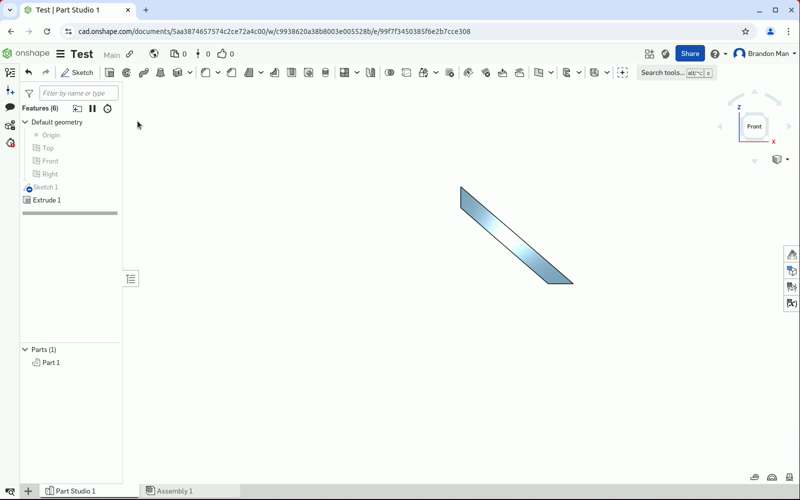
key(shift+h)
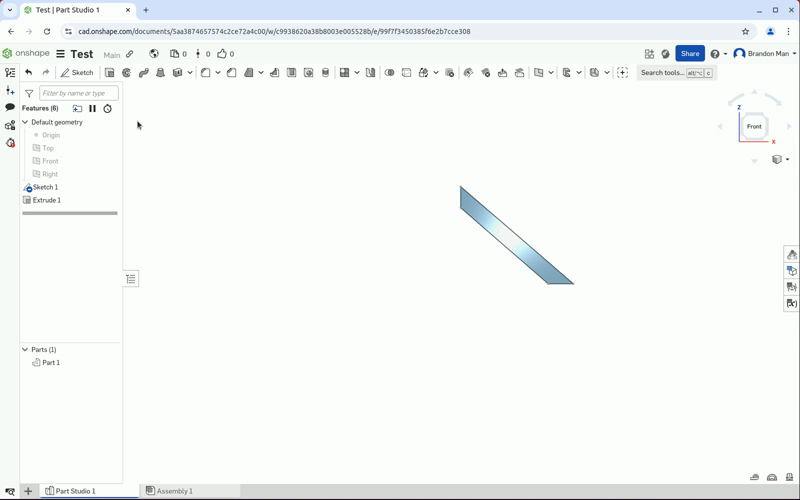
key(shift+h)
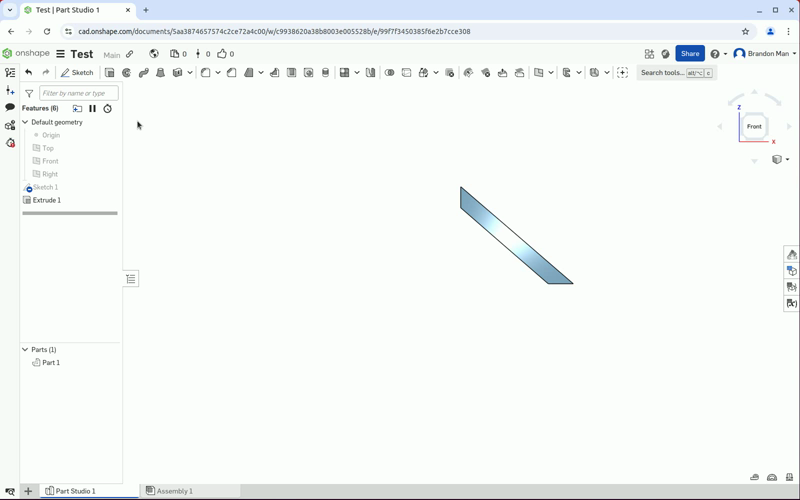
mouse_move(73, 189)
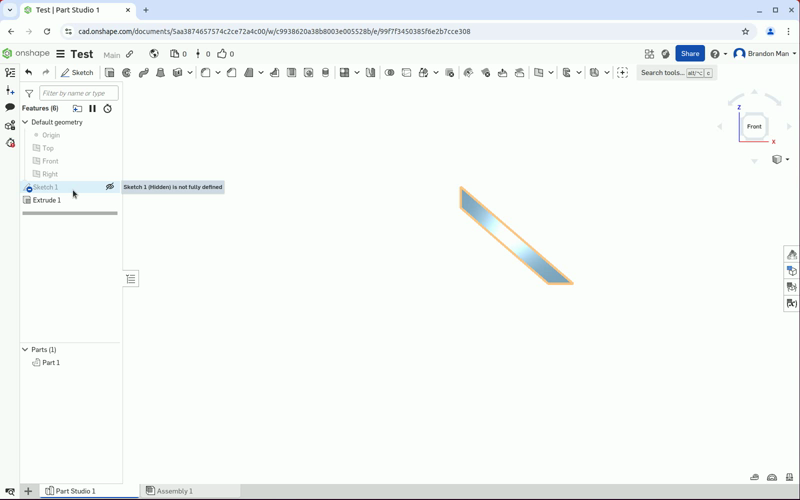
click(73, 189)
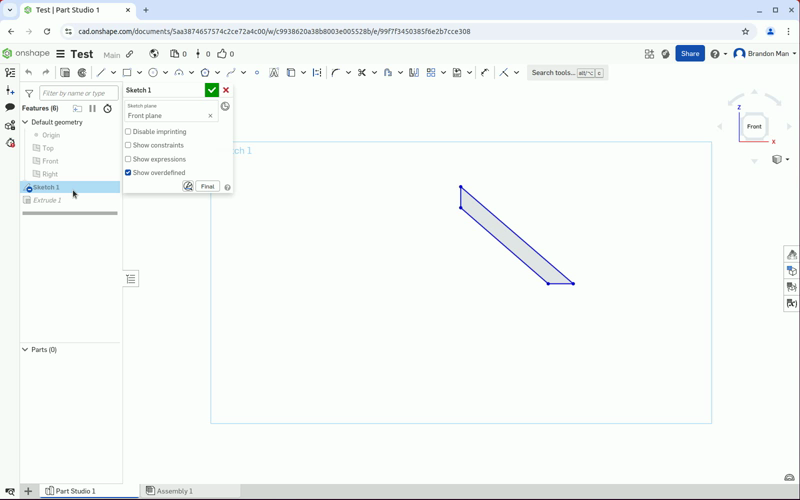
mouse_move(229, 92)
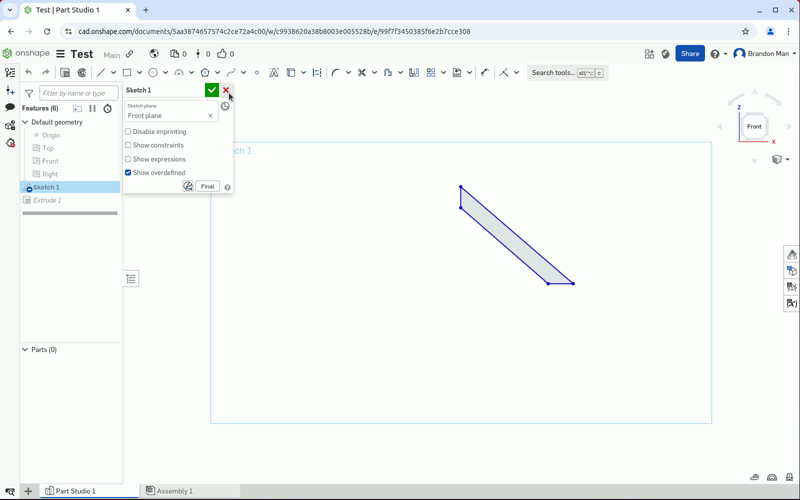
click(229, 92)
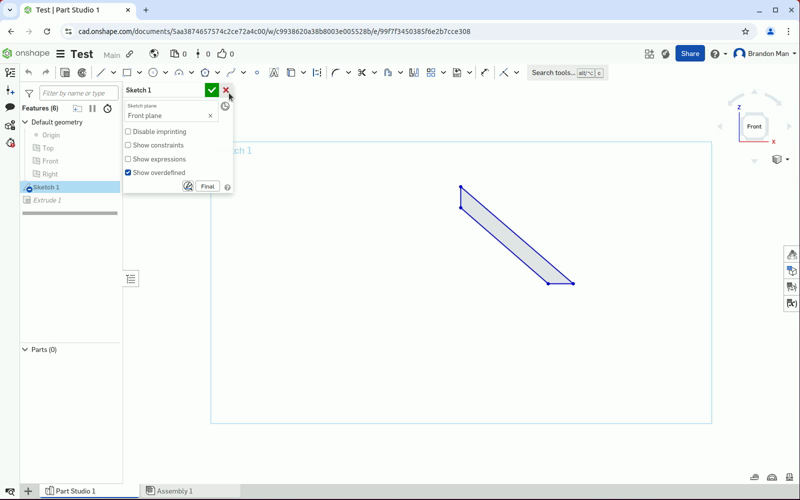
key(shift+s)
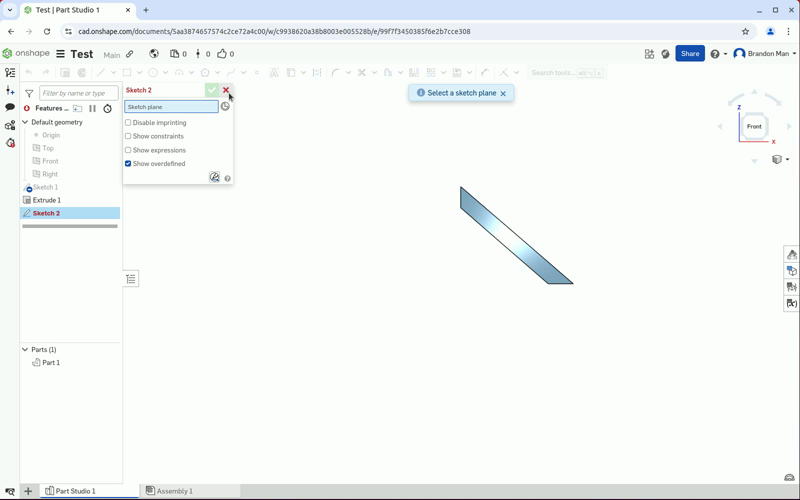
mouse_move(73, 163)
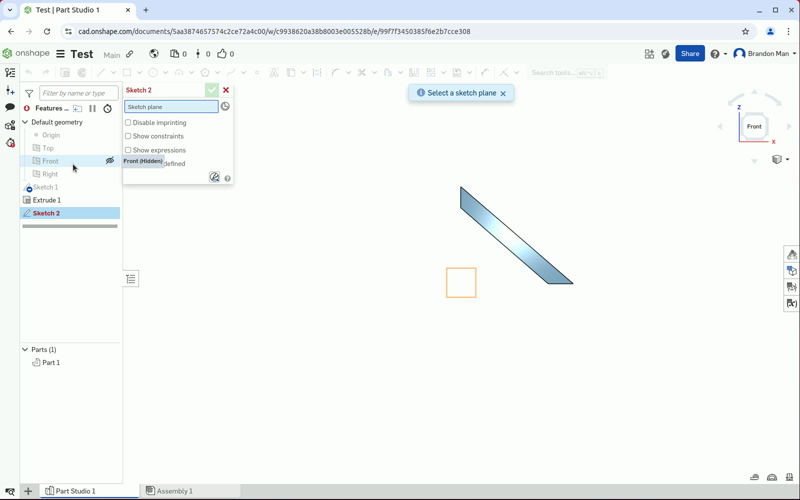
click(73, 163)
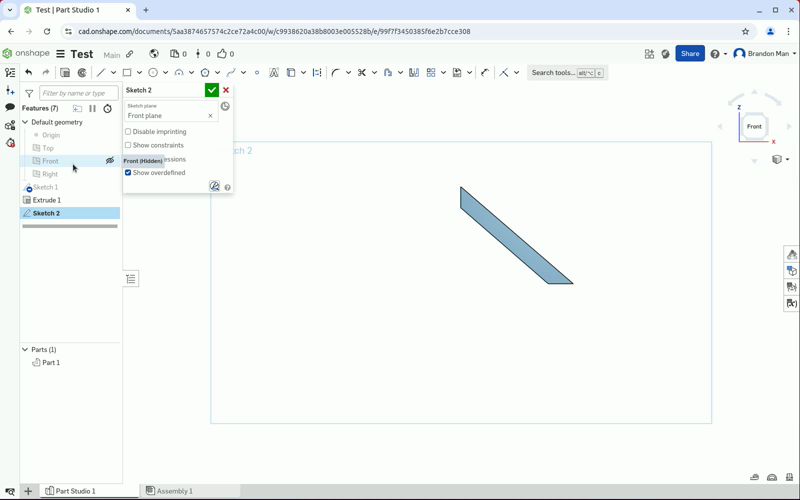
mouse_move(73, 352)
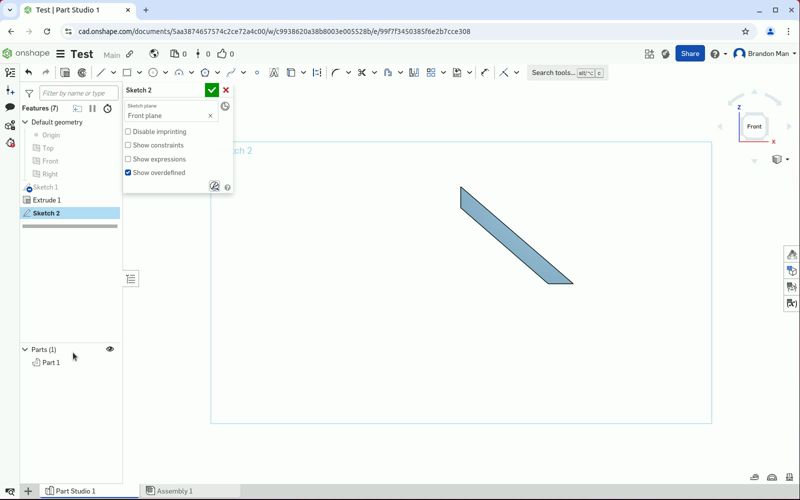
key(y)
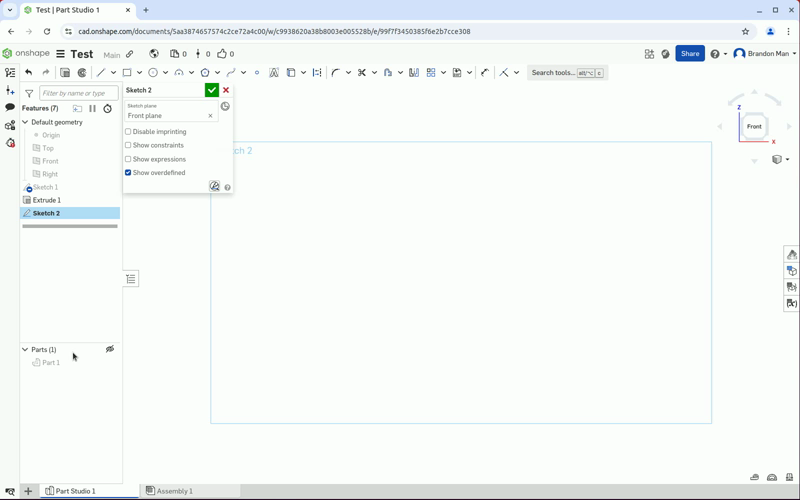
key(l)
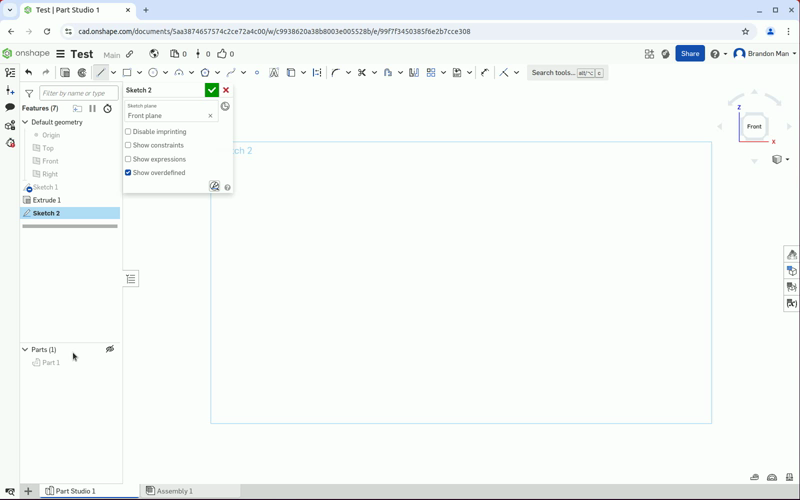
key_down(shift)
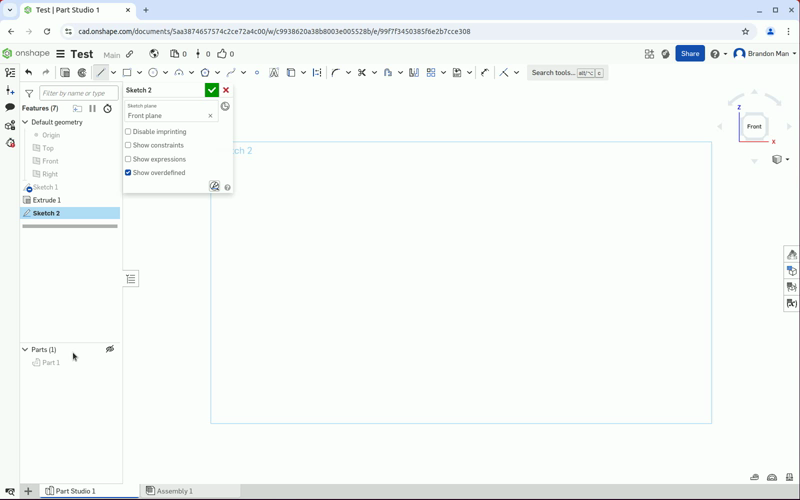
mouse_move(460, 207)
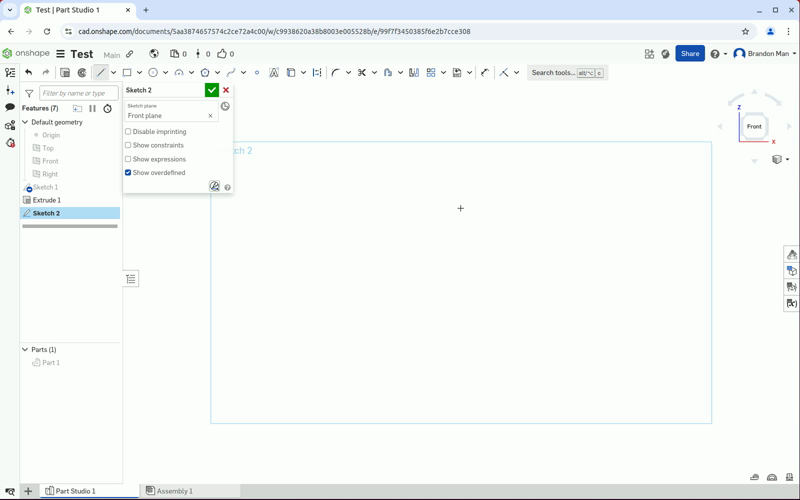
click(460, 207)
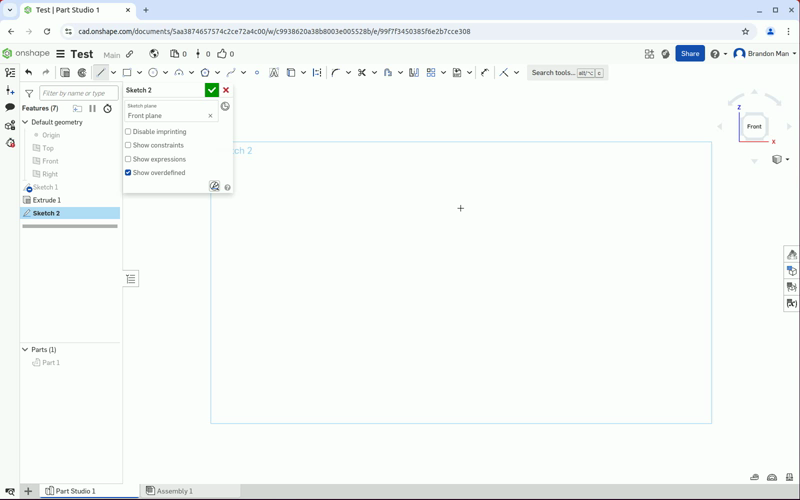
key_up(shift)
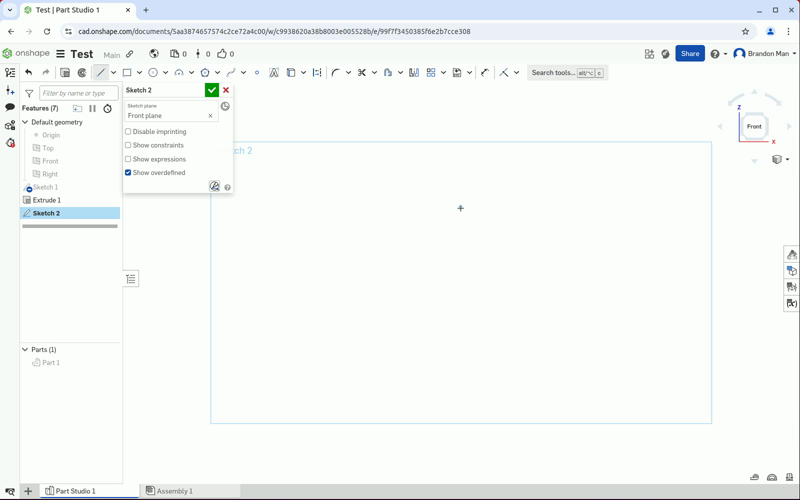
key_down(shift)
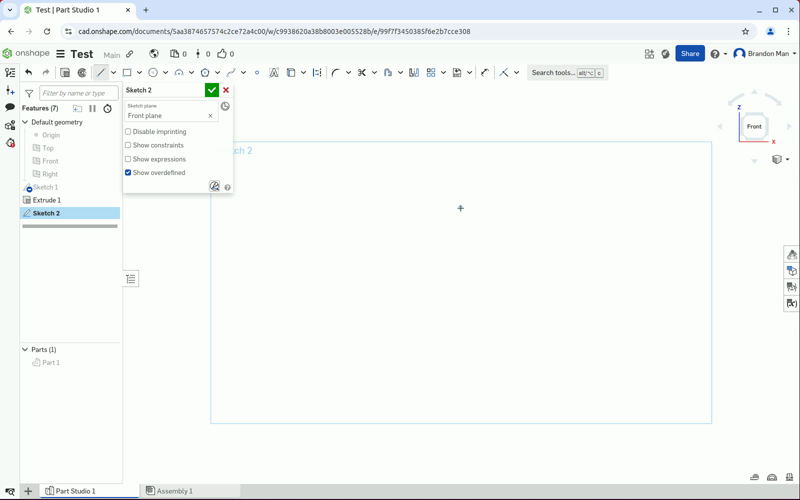
mouse_move(548, 283)
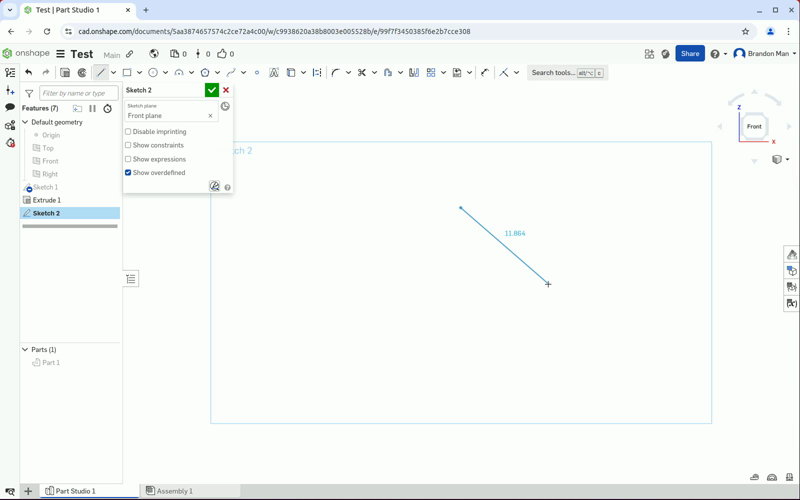
click(548, 283)
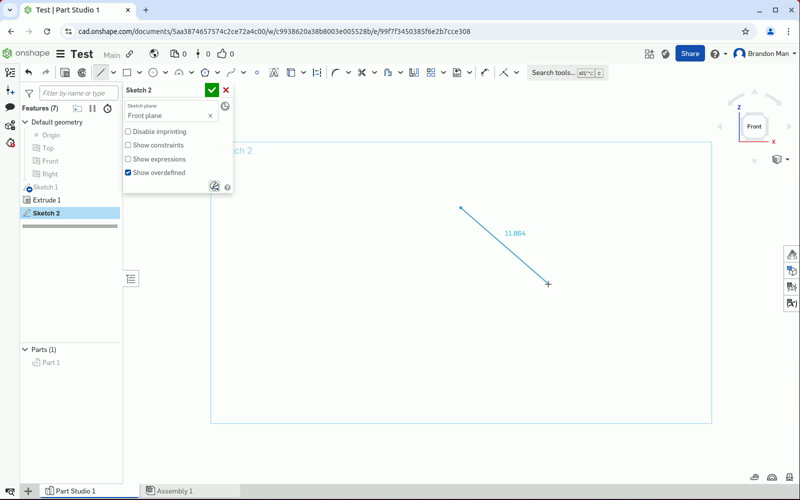
key_up(shift)
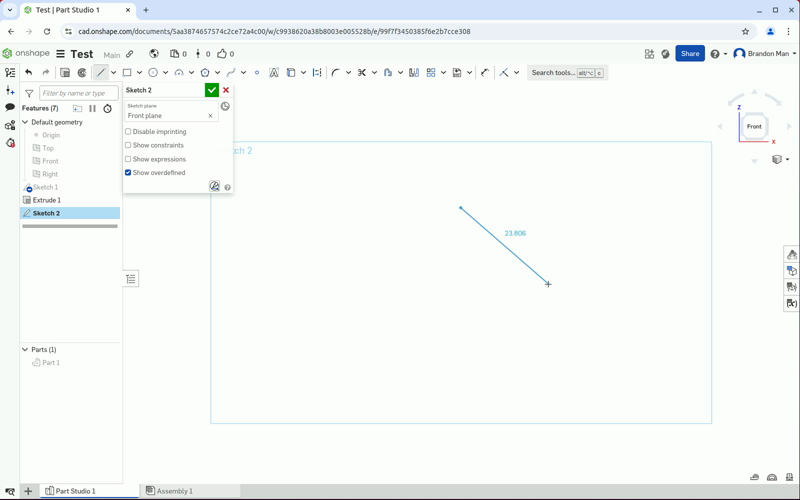
key_down(shift)
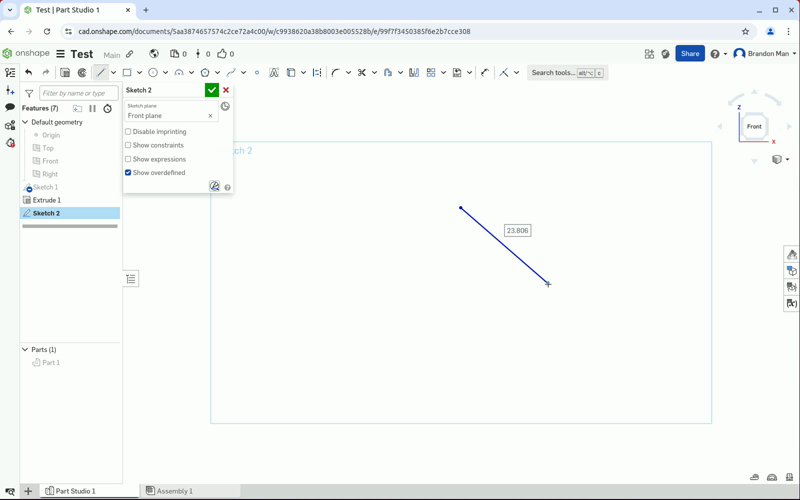
mouse_move(578, 283)
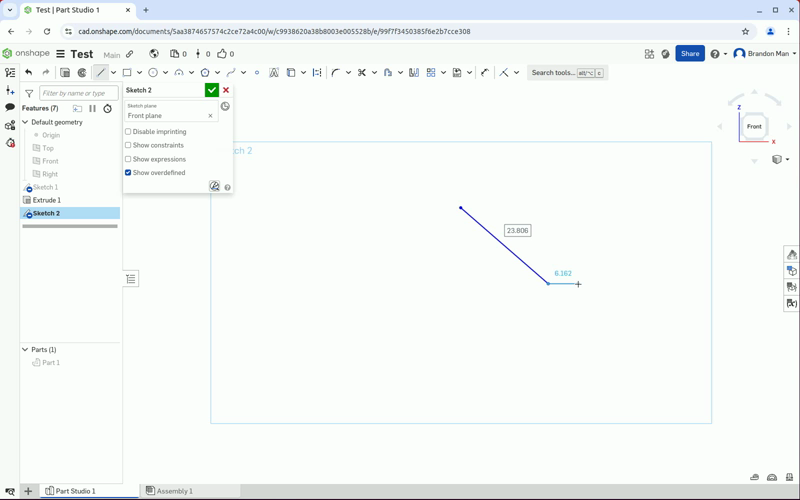
mouse_move(573, 283)
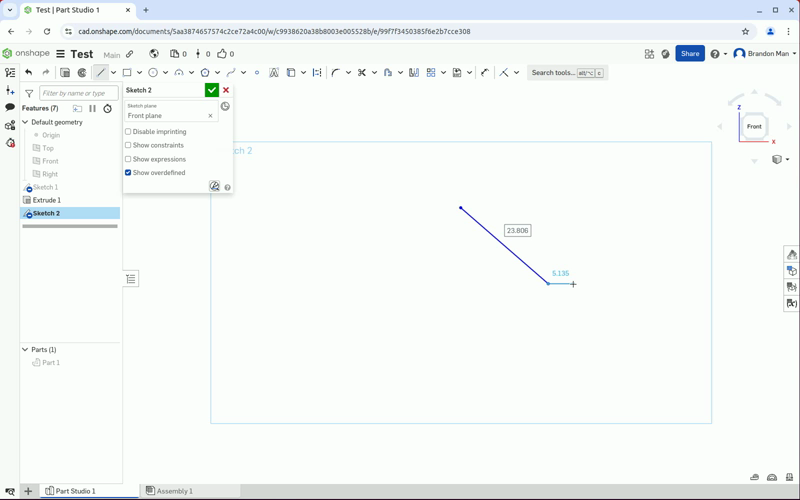
click(573, 283)
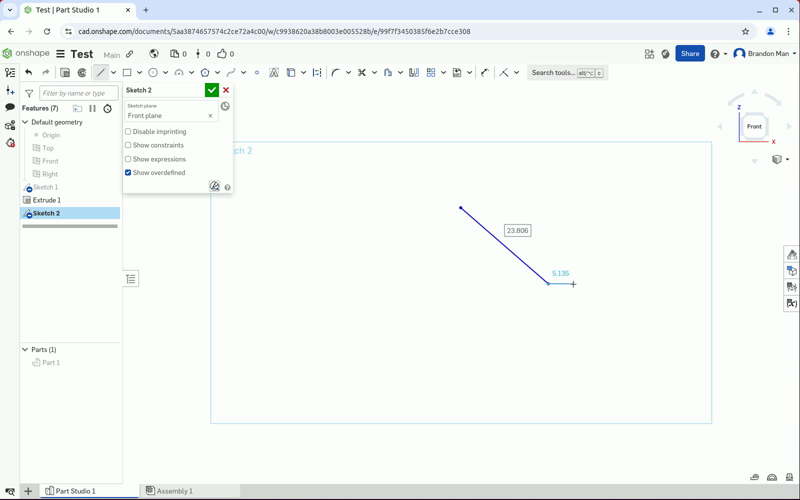
key_up(shift)
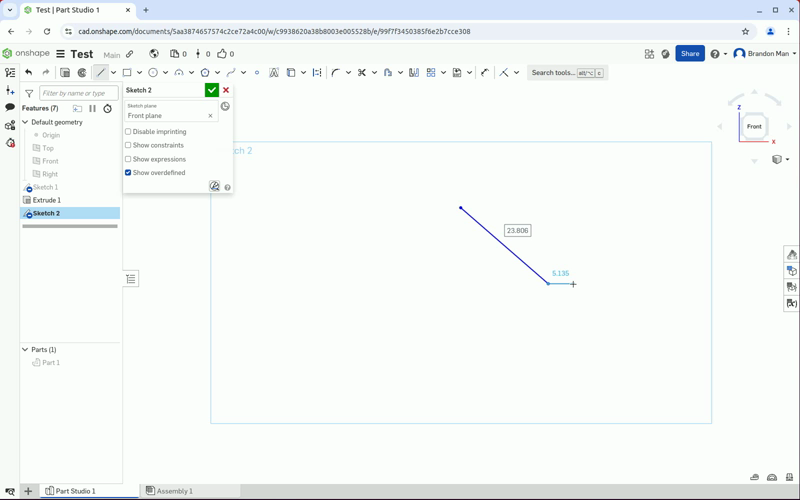
key_down(shift)
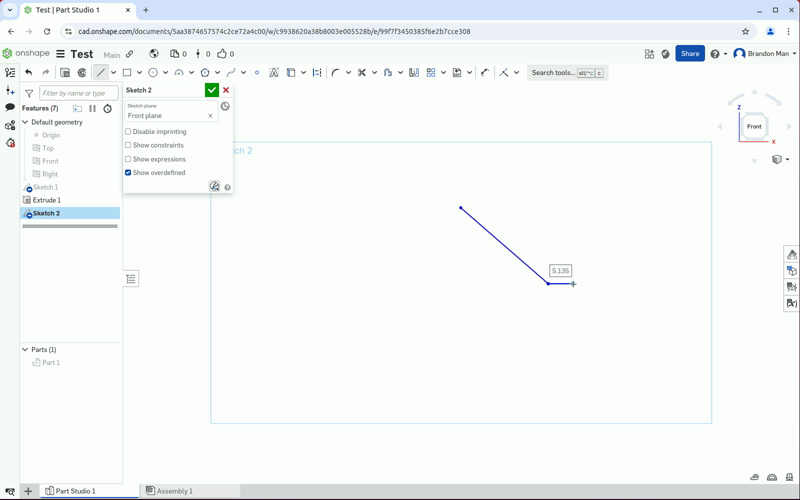
mouse_move(460, 186)
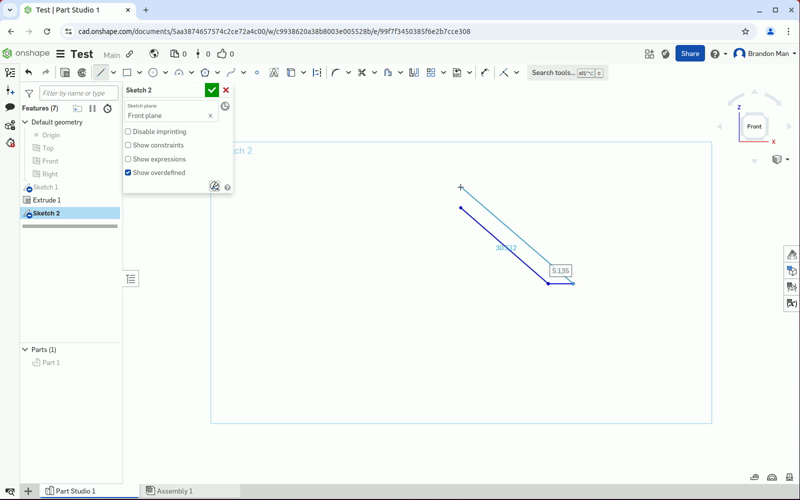
click(460, 186)
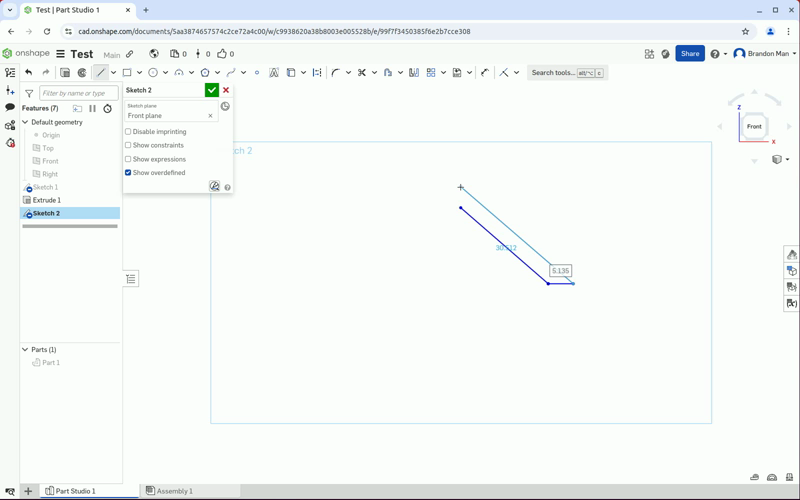
key_up(shift)
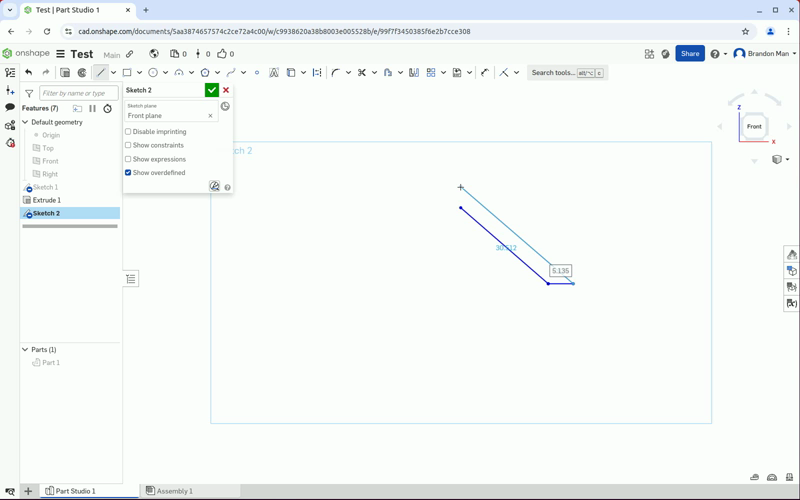
mouse_move(490, 186)
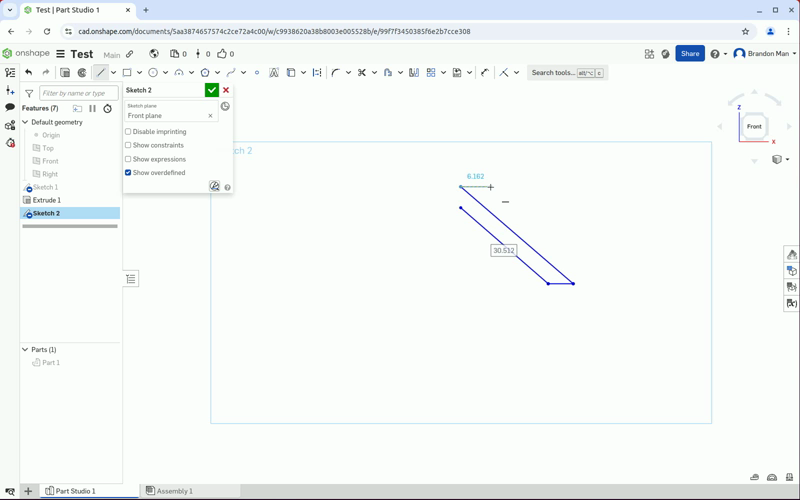
key_down(shift)
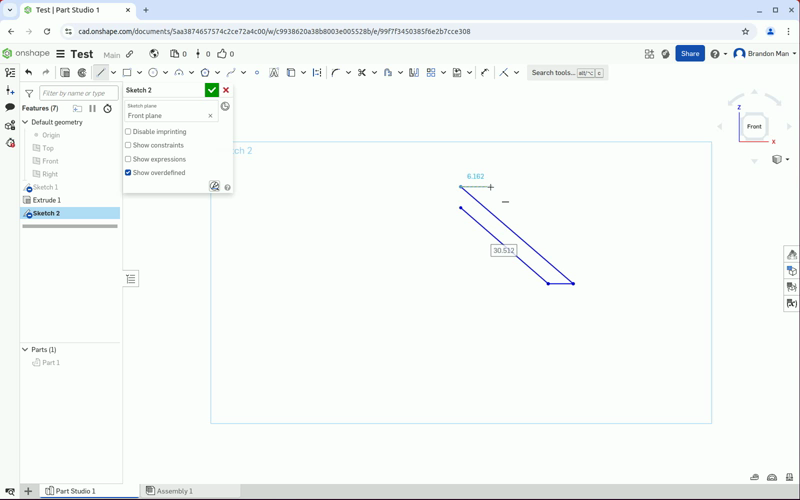
mouse_move(460, 207)
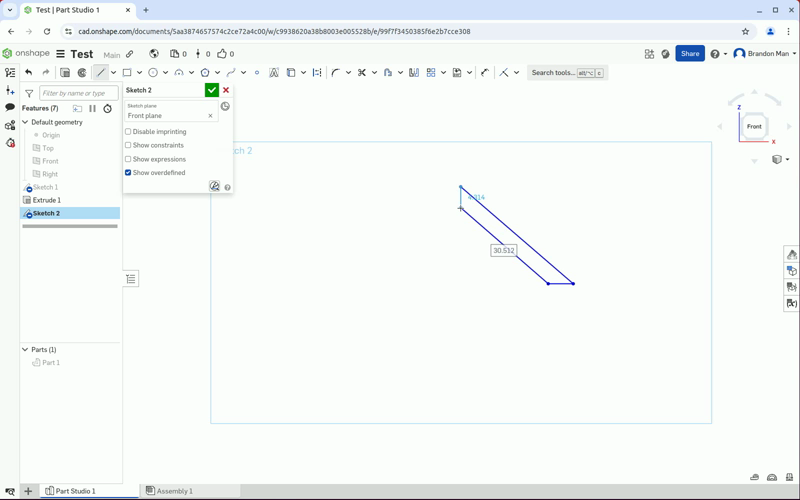
key_up(shift)
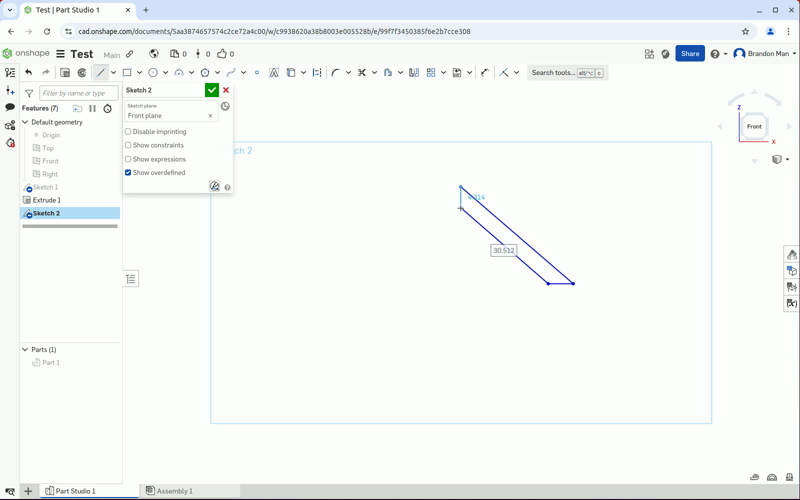
click(460, 207)
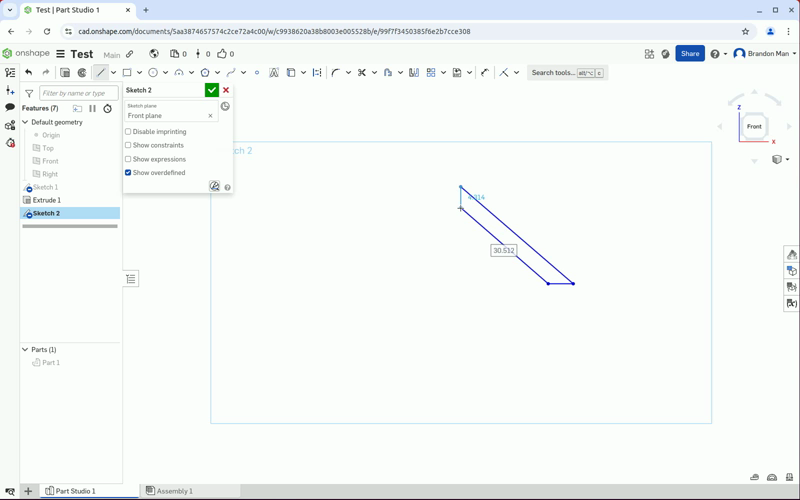
key(esc)
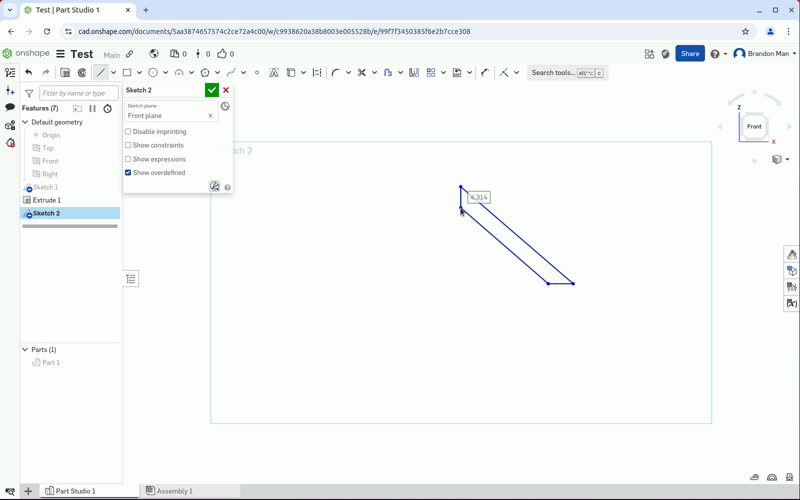
mouse_move(527, 254)
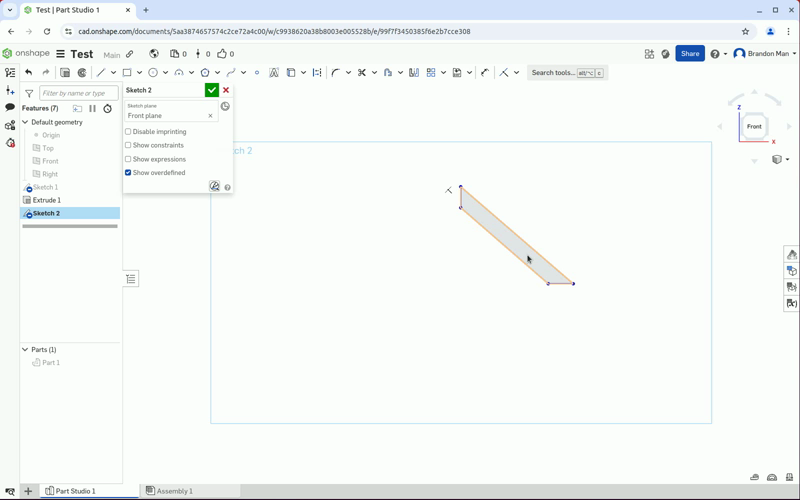
click(527, 254)
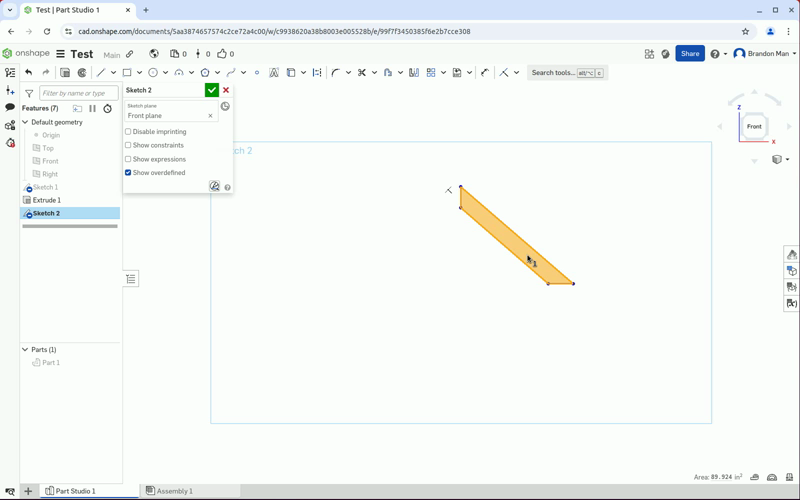
mouse_move(73, 352)
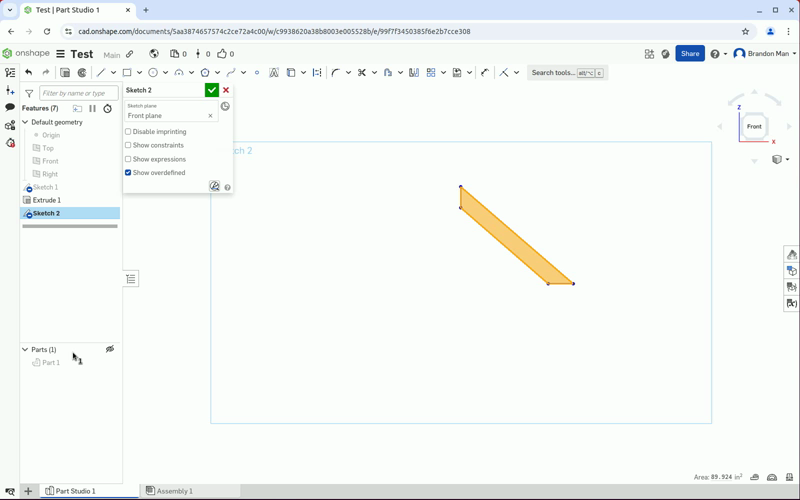
key(shift+y)
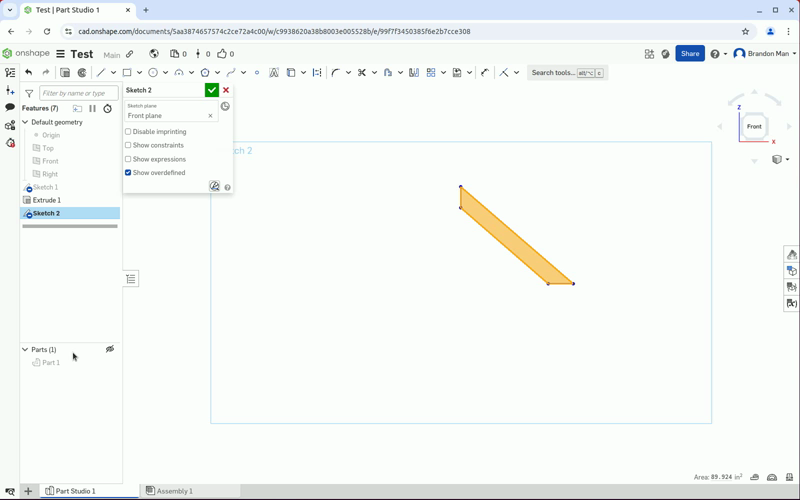
key(shift+e)
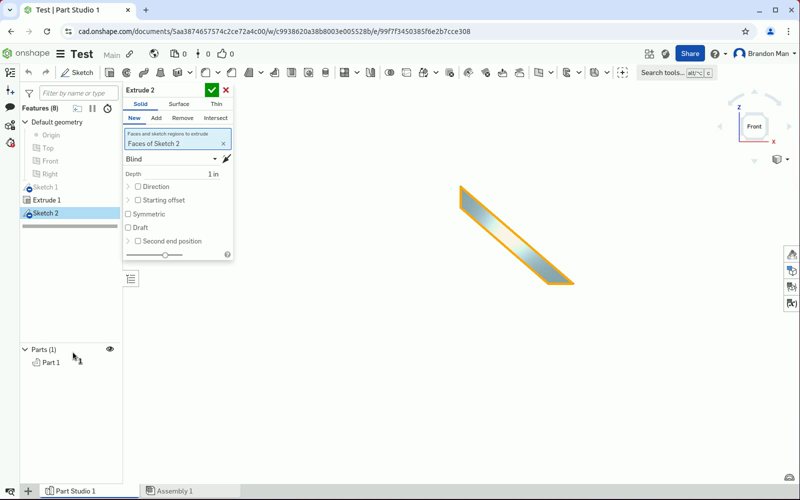
mouse_move(143, 106)
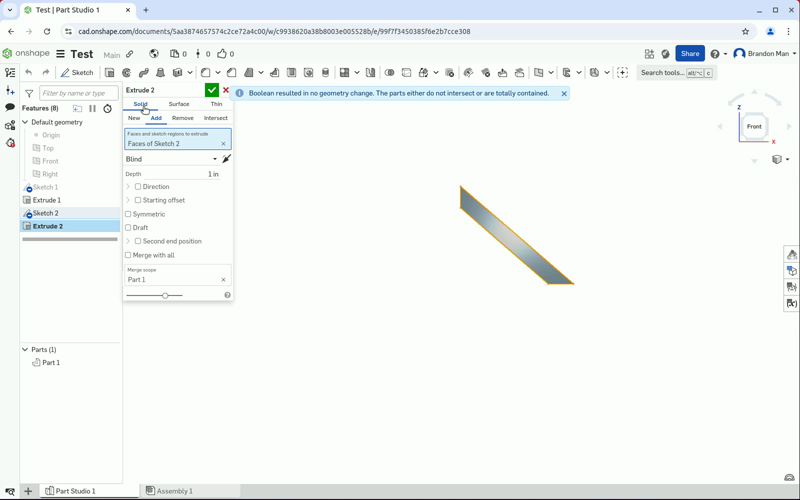
click(143, 106)
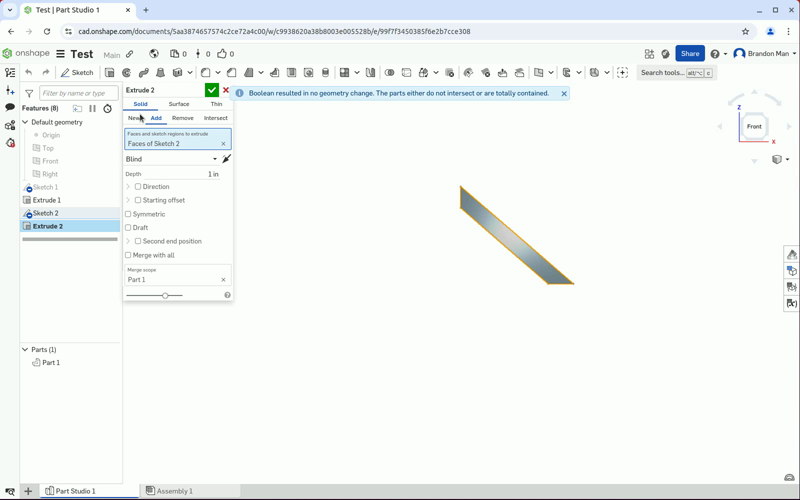
mouse_move(137, 120)
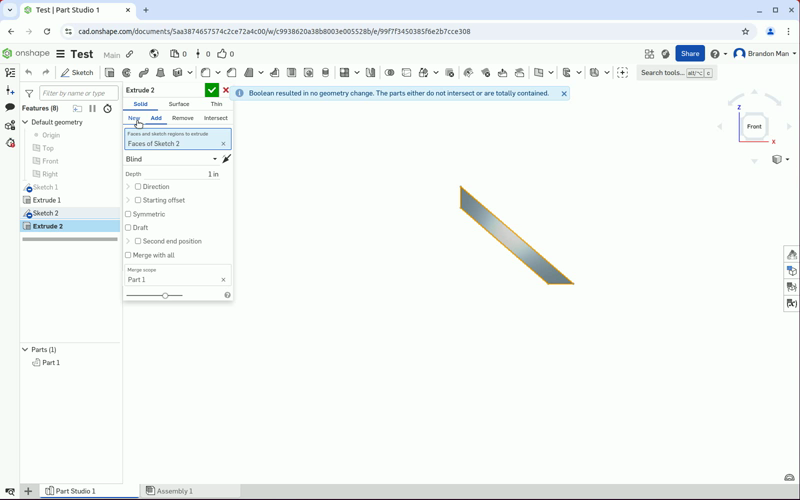
click(137, 120)
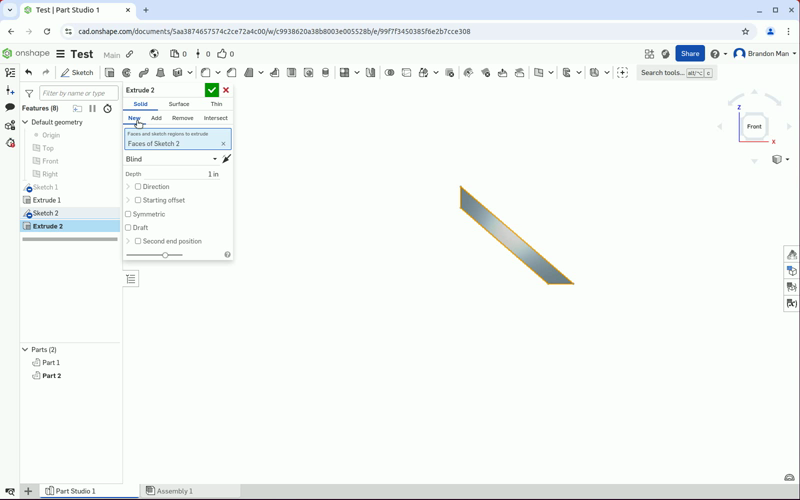
key(tab, 4)
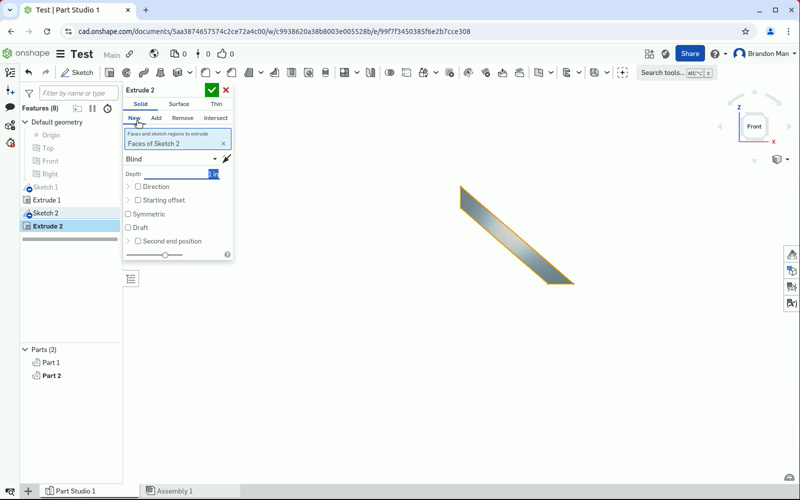
text(26.478)
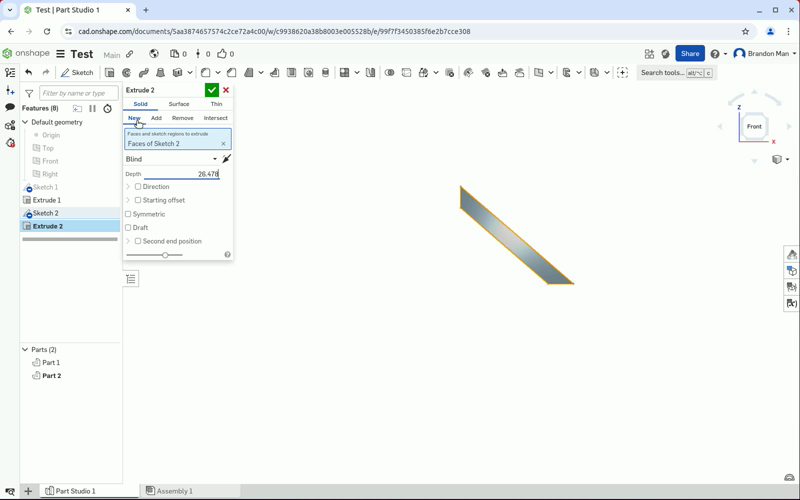
key(tab, 3)
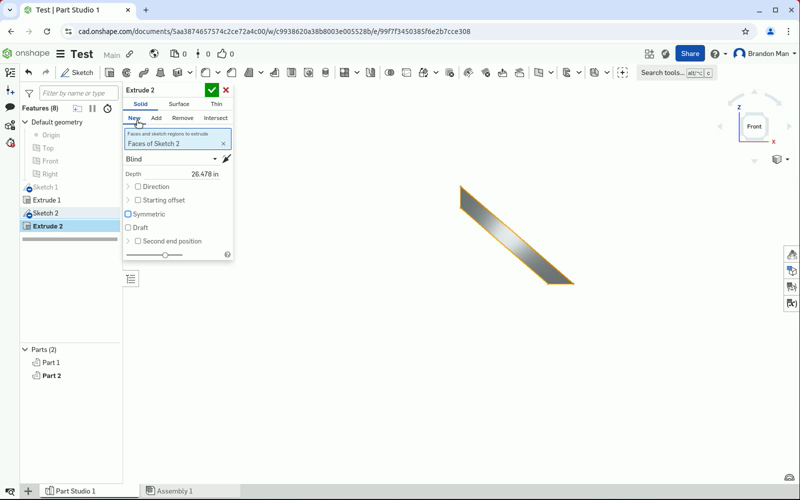
key(space)
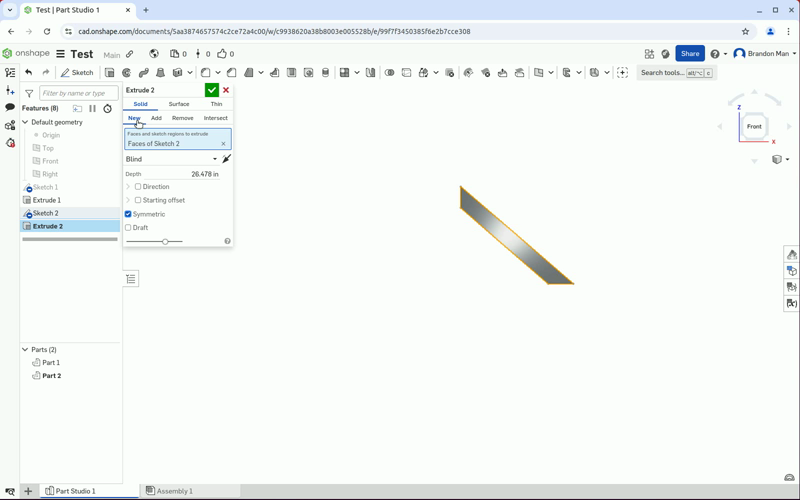
key(enter)
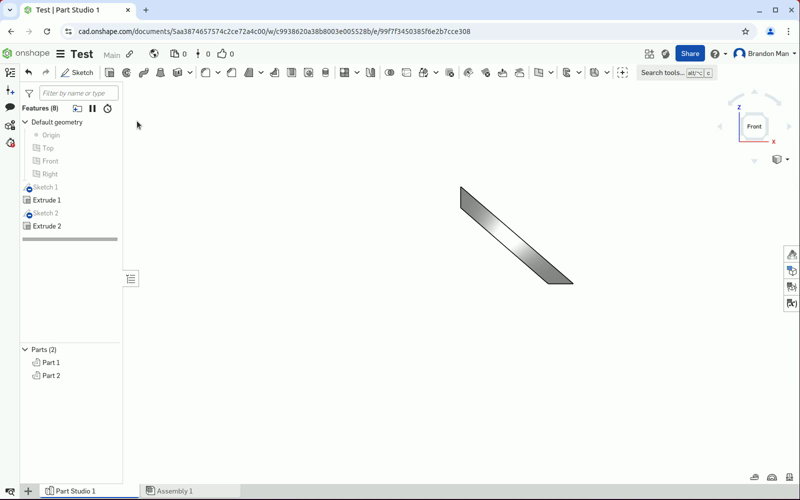
key(shift+h)
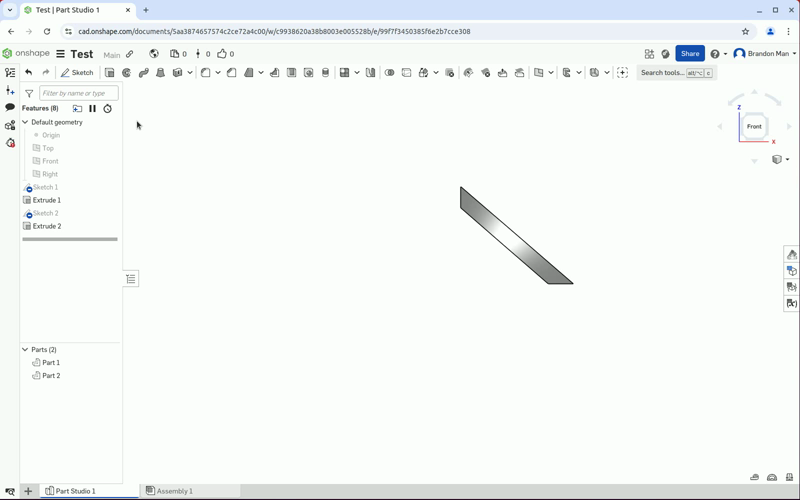
key(shift+h)
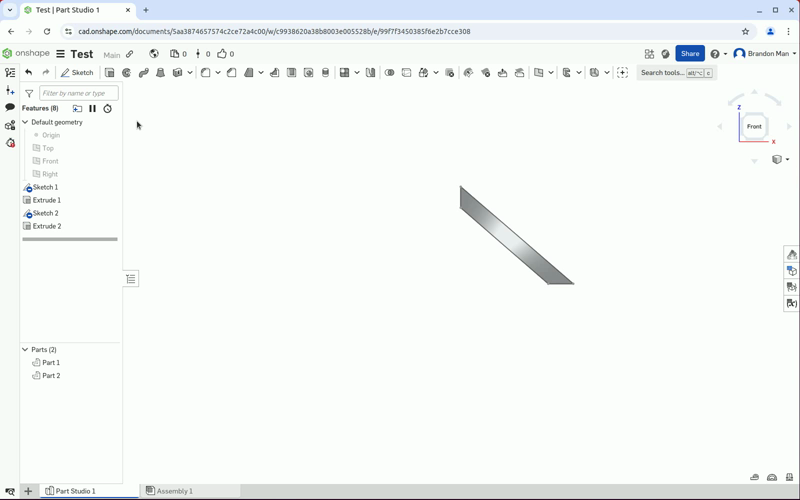
key(shift+7)
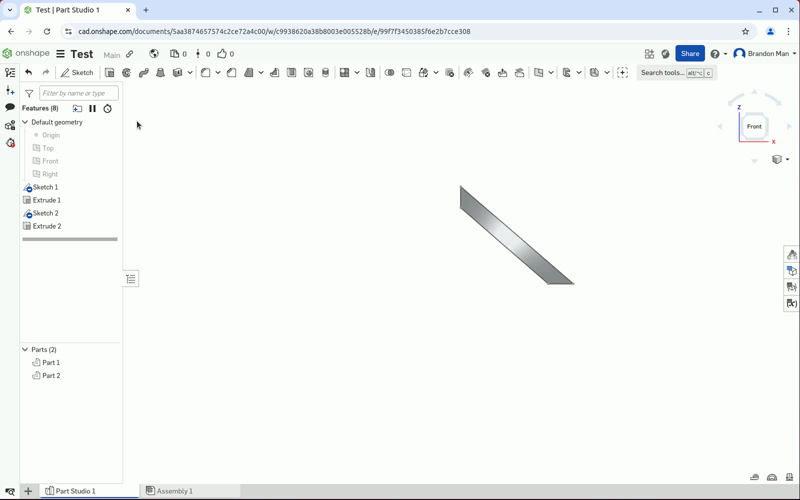
key(left, 2)
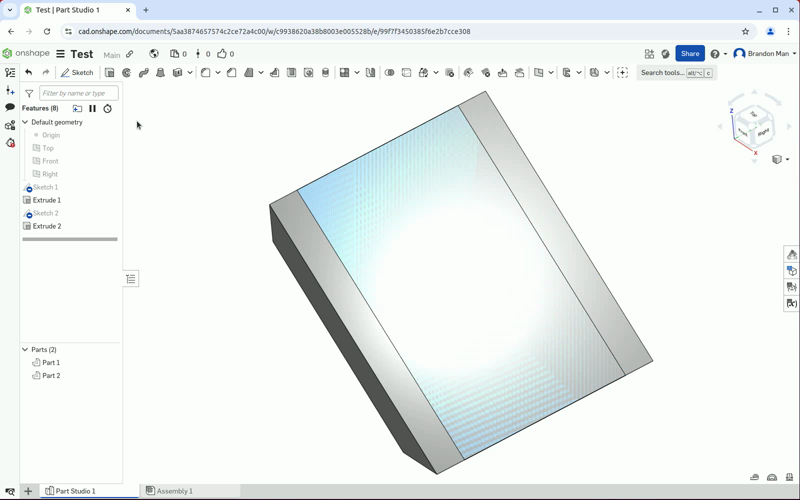
key(down, 2)
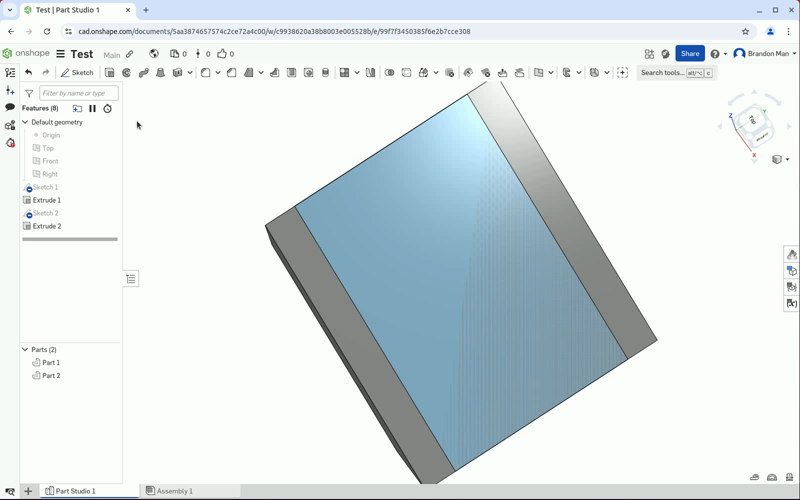
key(up, 2)
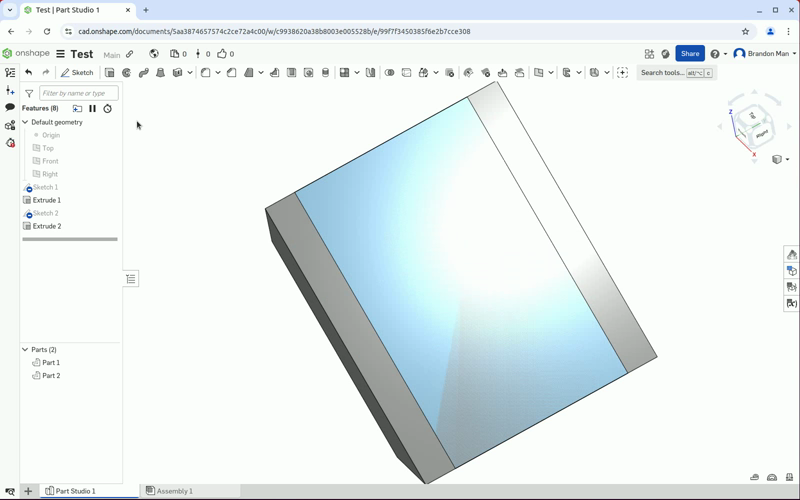
key(right, 2)
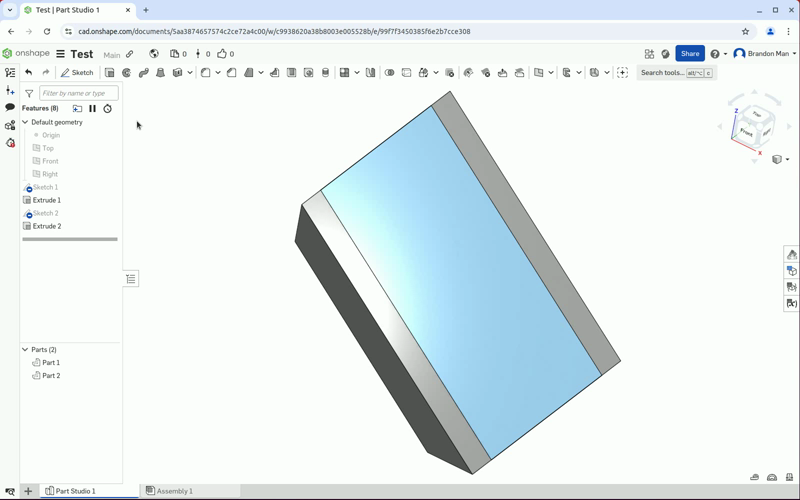
mouse_move(73, 189)
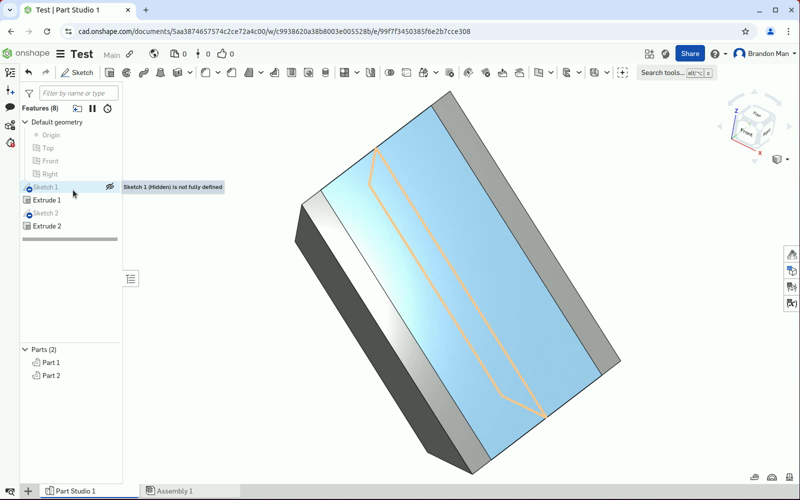
click(73, 189)